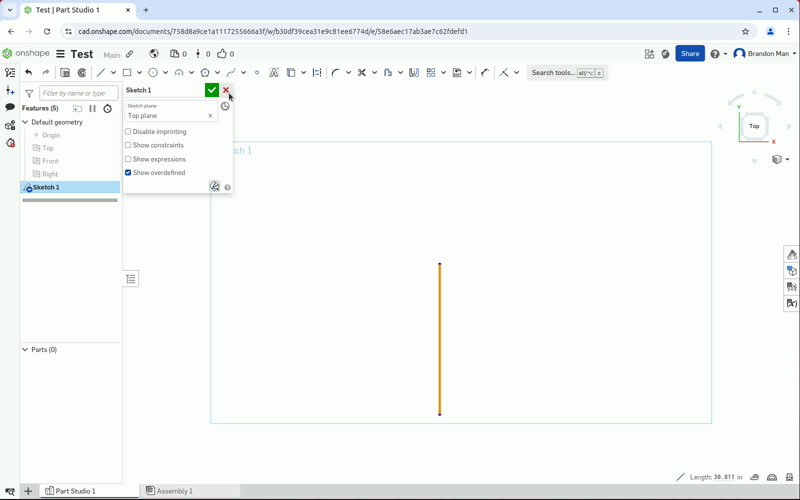
key(shift+h)
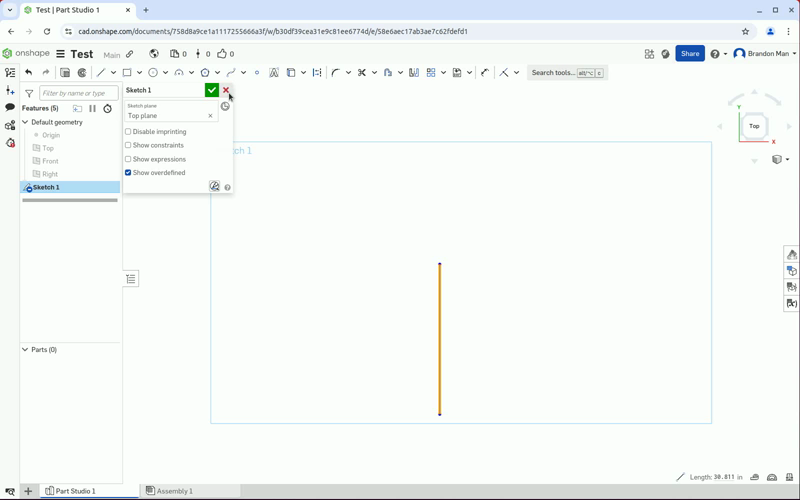
key(shift+s)
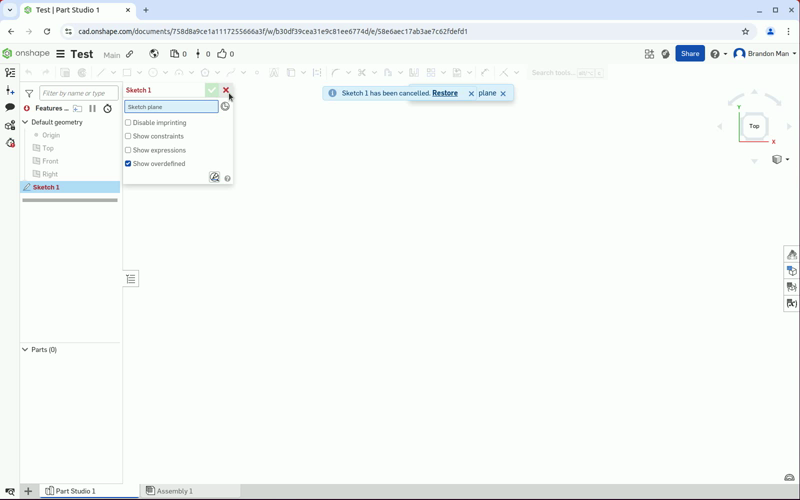
mouse_move(73, 150)
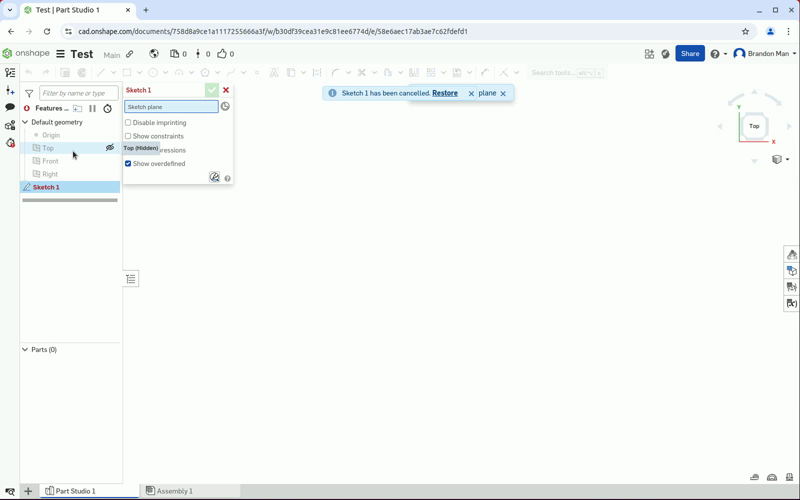
click(73, 150)
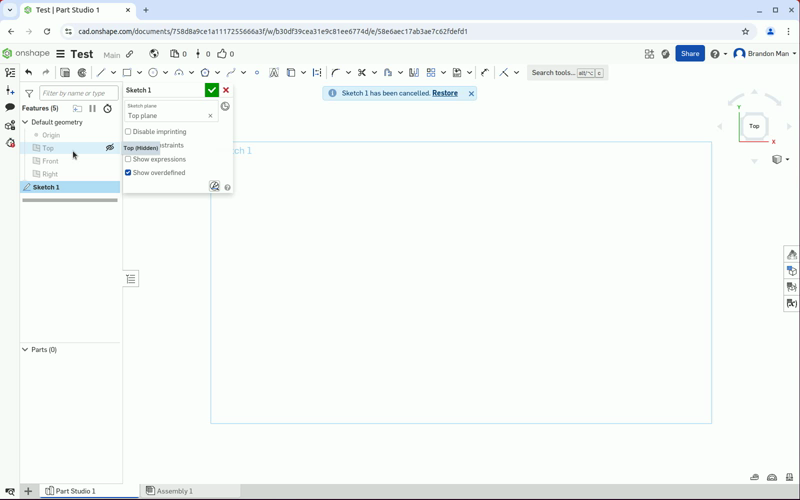
mouse_move(73, 352)
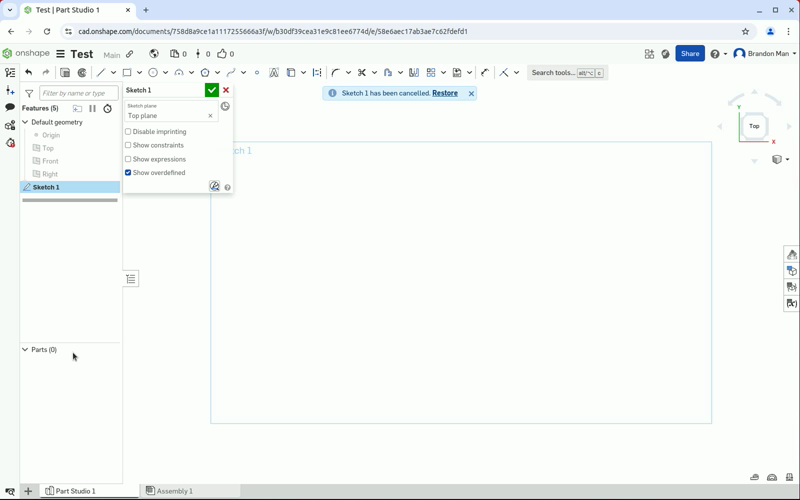
key(y)
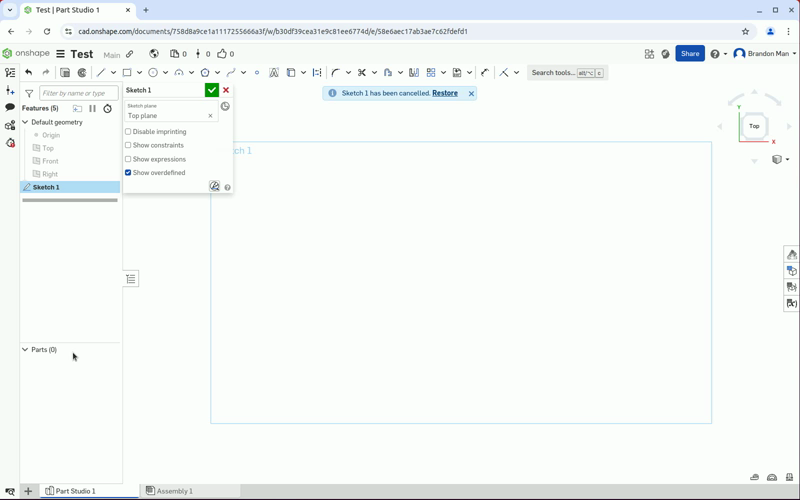
key(c)
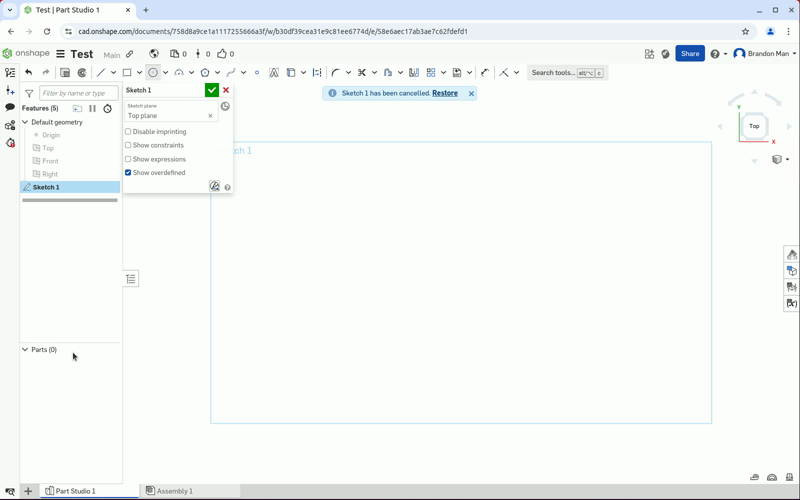
key_down(shift)
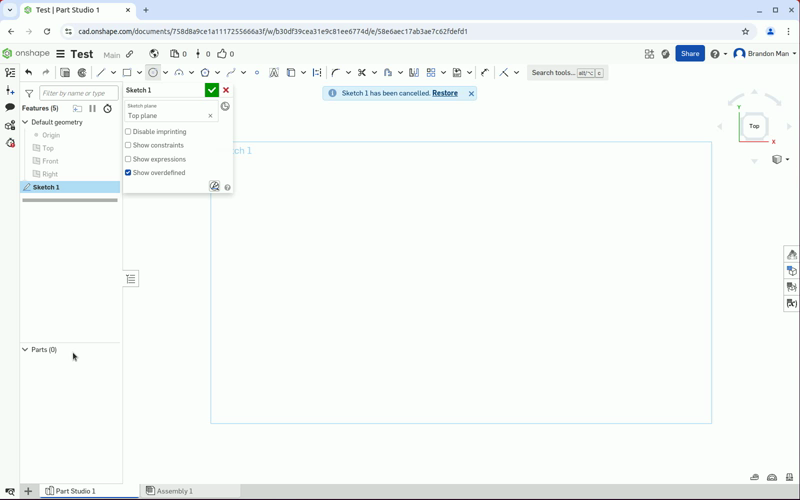
mouse_move(461, 282)
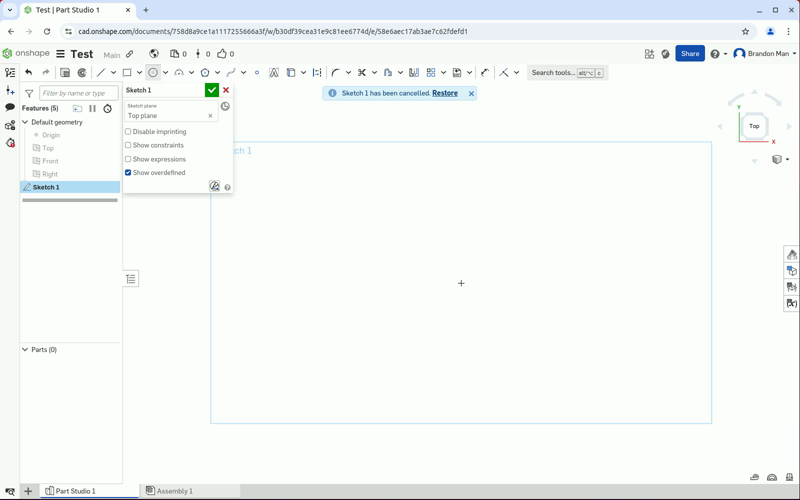
click(461, 282)
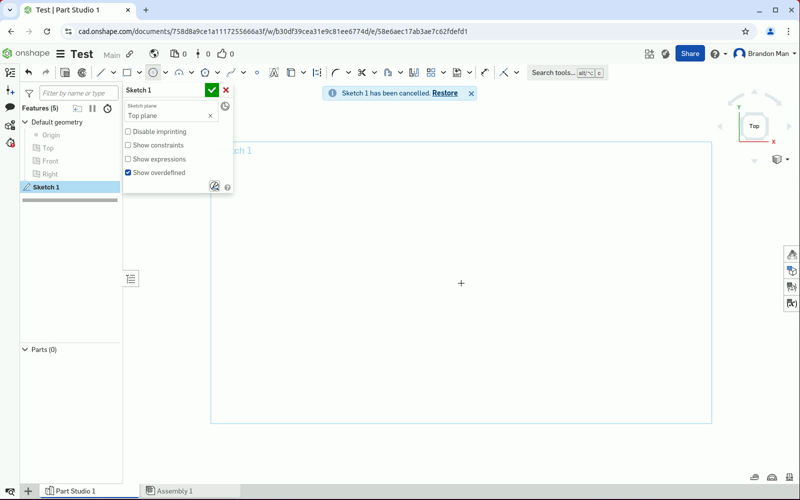
key_up(shift)
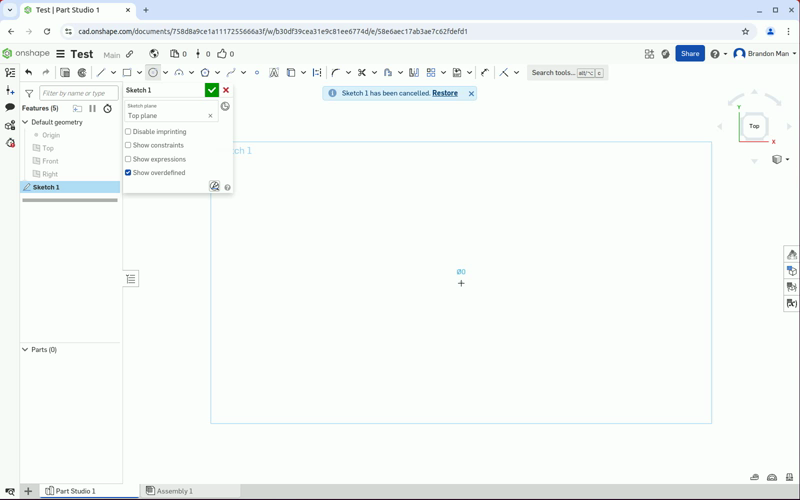
mouse_move(481, 282)
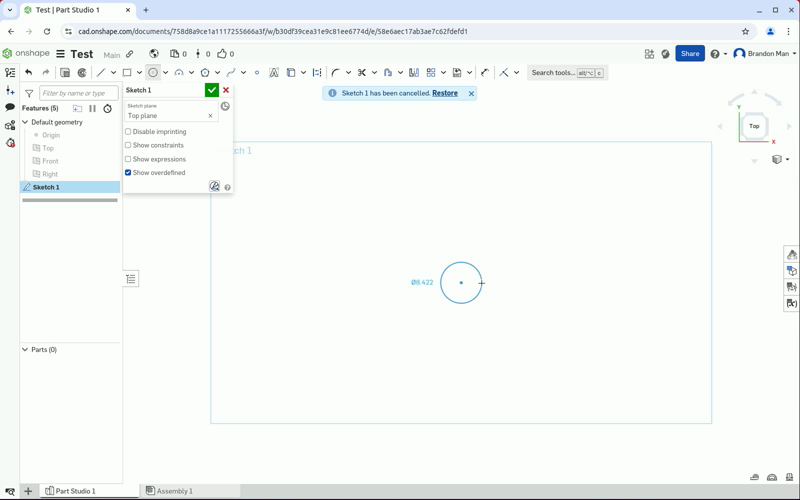
click(481, 282)
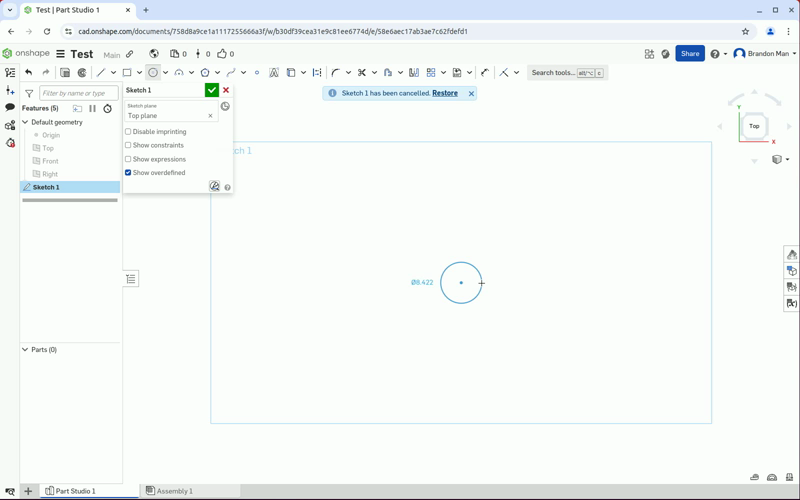
key(esc)
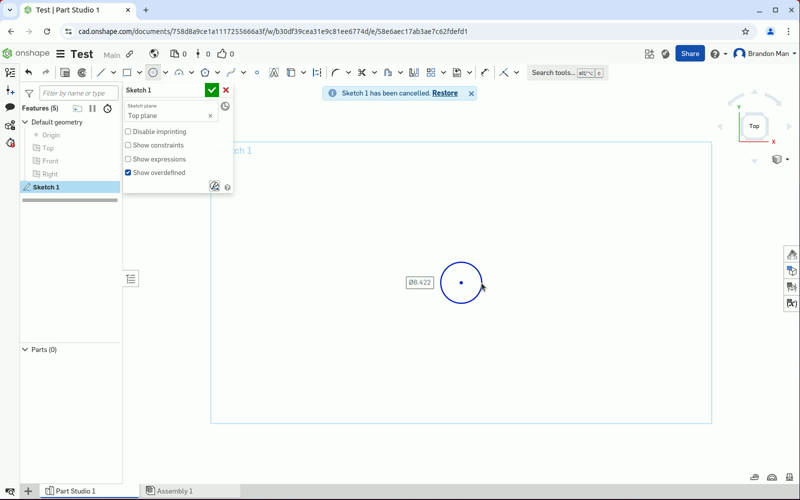
key(c)
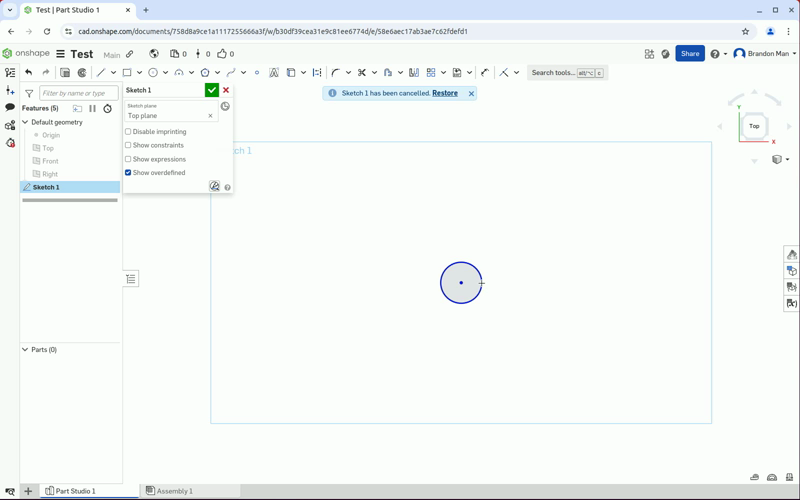
key_down(shift)
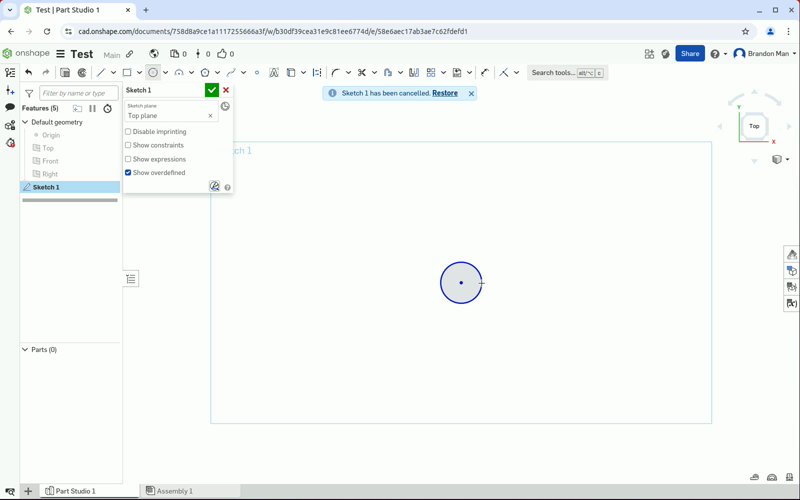
mouse_move(461, 282)
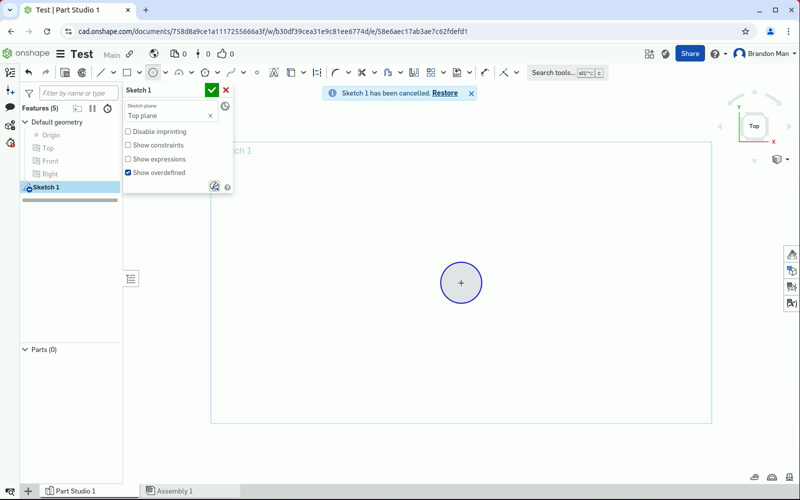
click(461, 282)
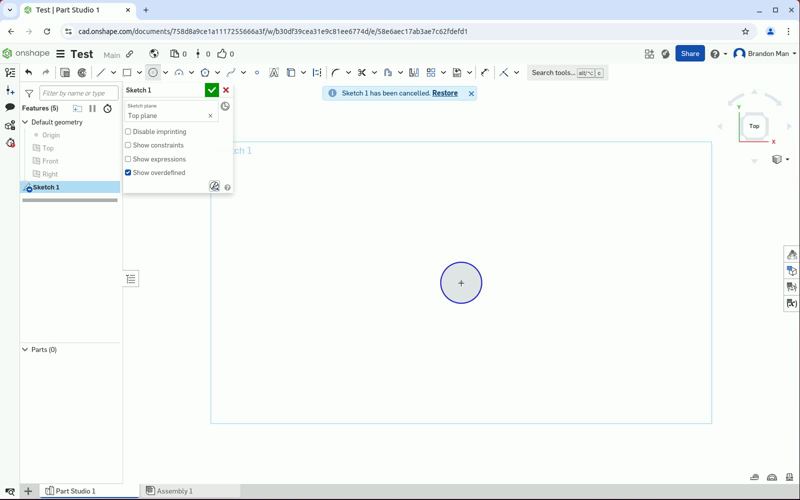
key_up(shift)
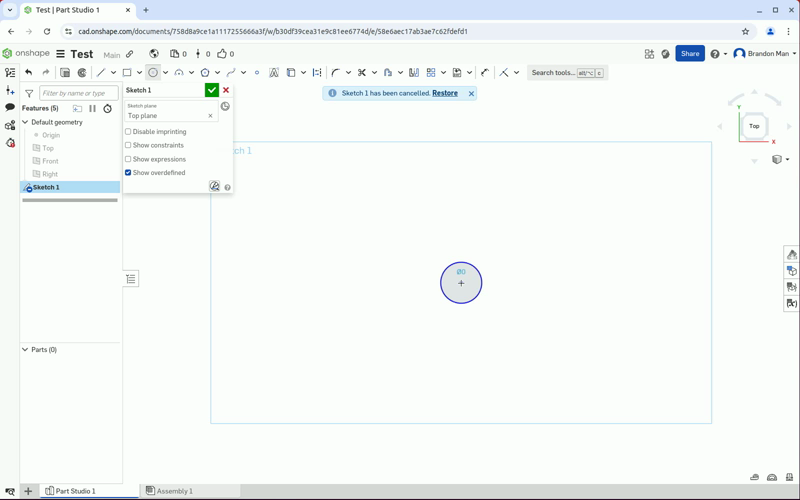
mouse_move(475, 282)
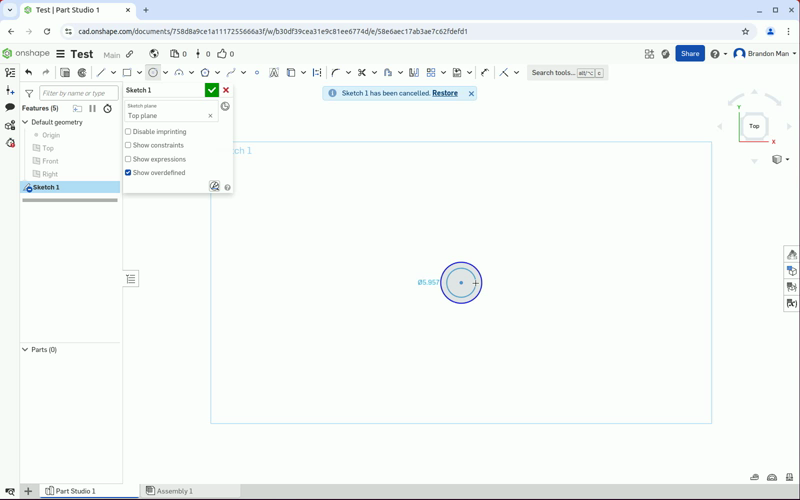
click(475, 282)
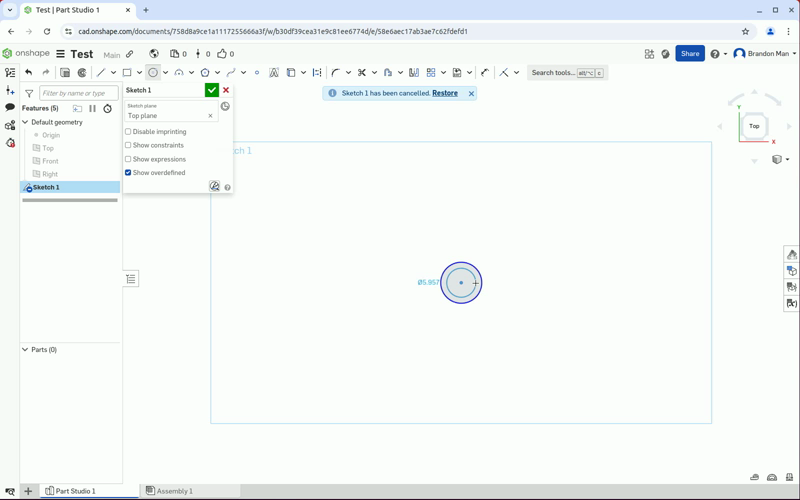
key(esc)
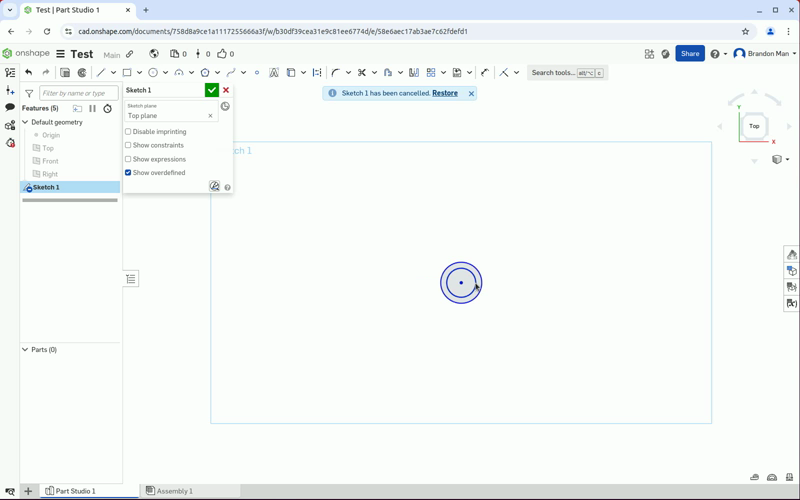
mouse_move(478, 282)
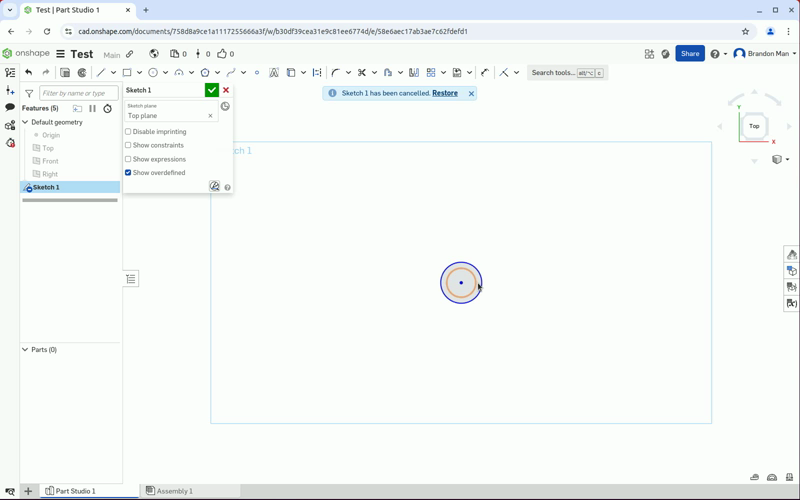
scroll(6)
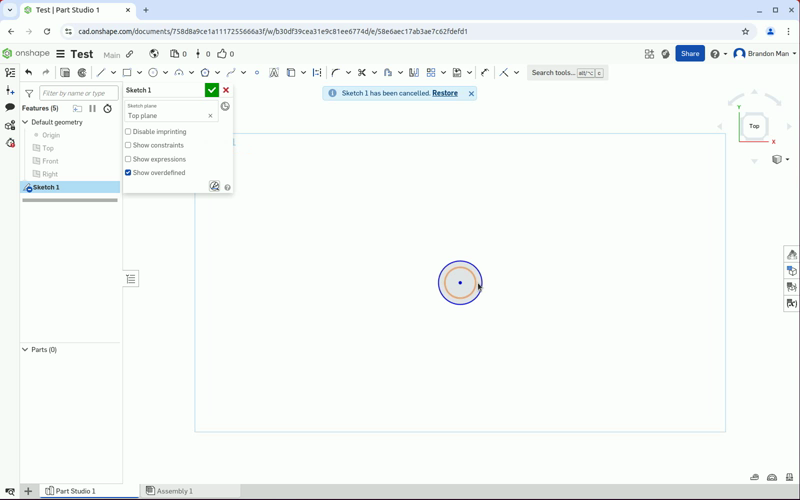
scroll(6)
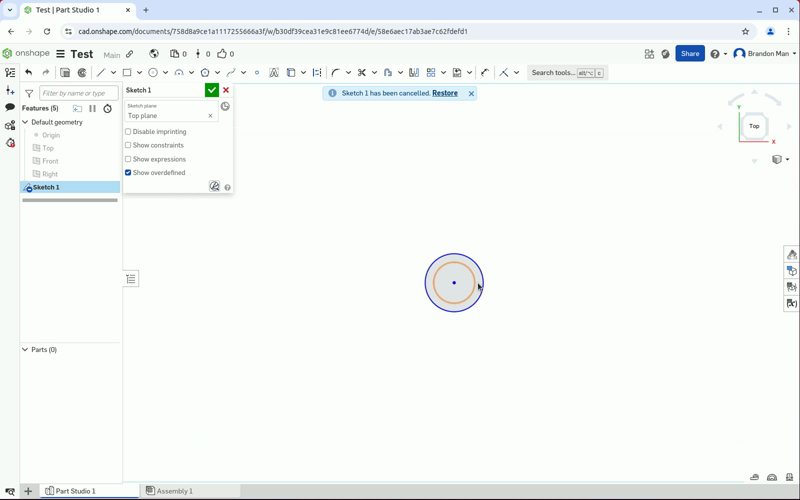
scroll(6)
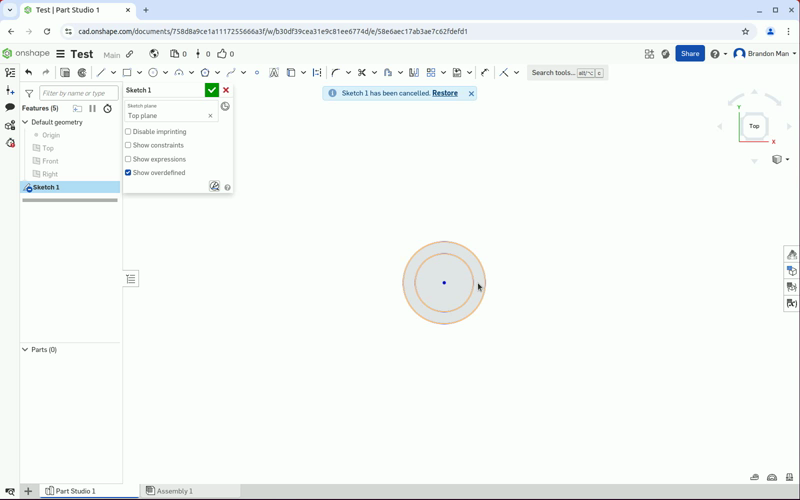
scroll(6)
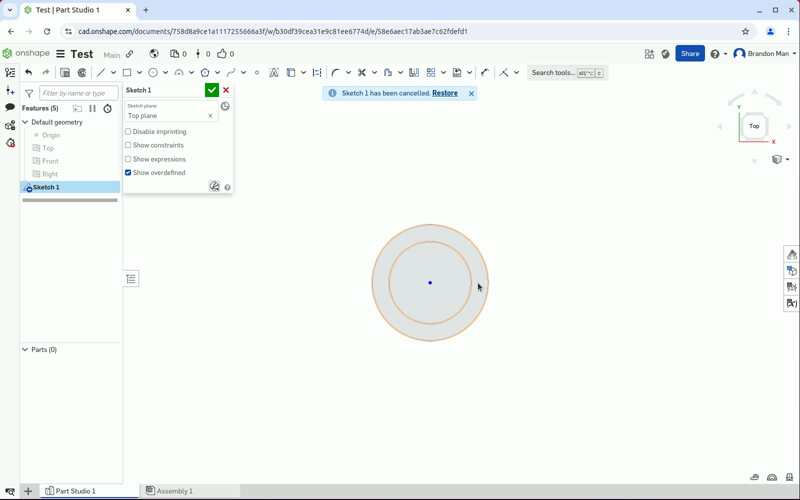
scroll(6)
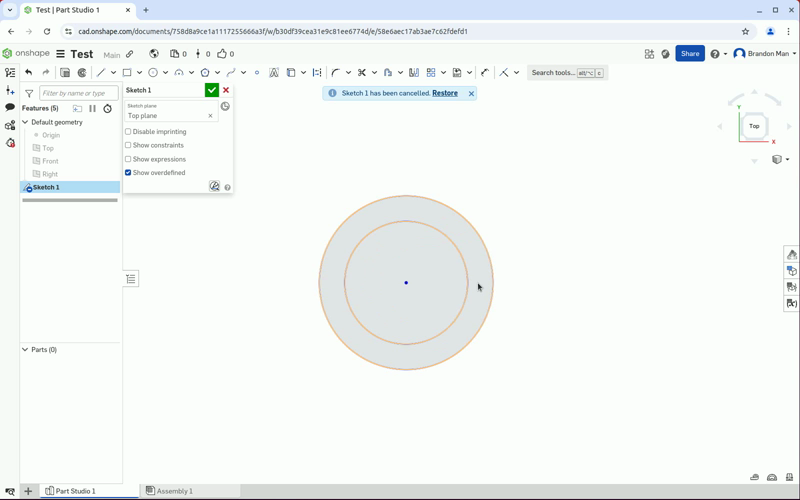
scroll(6)
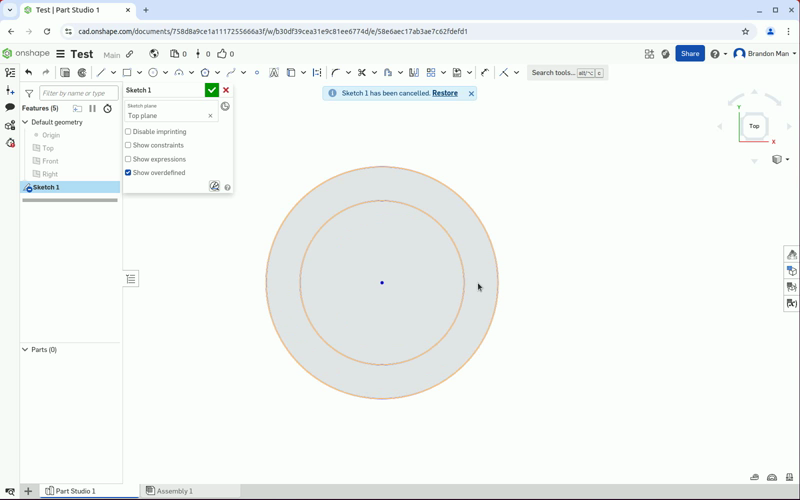
scroll(6)
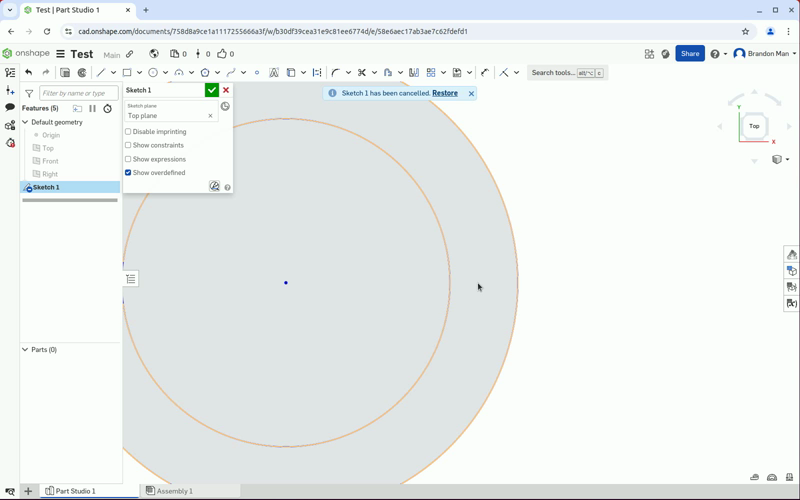
click(478, 282)
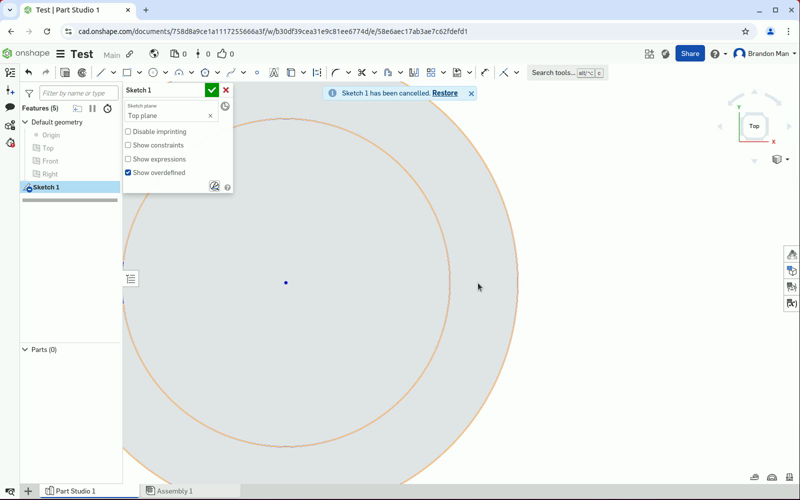
scroll(-6)
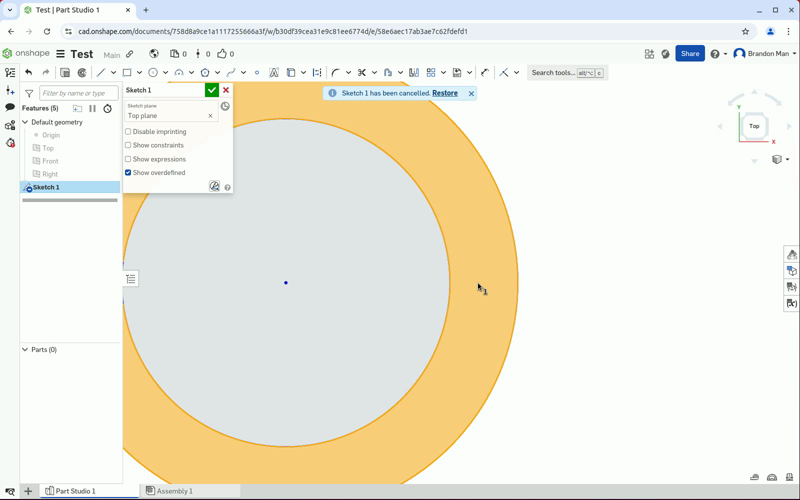
scroll(-6)
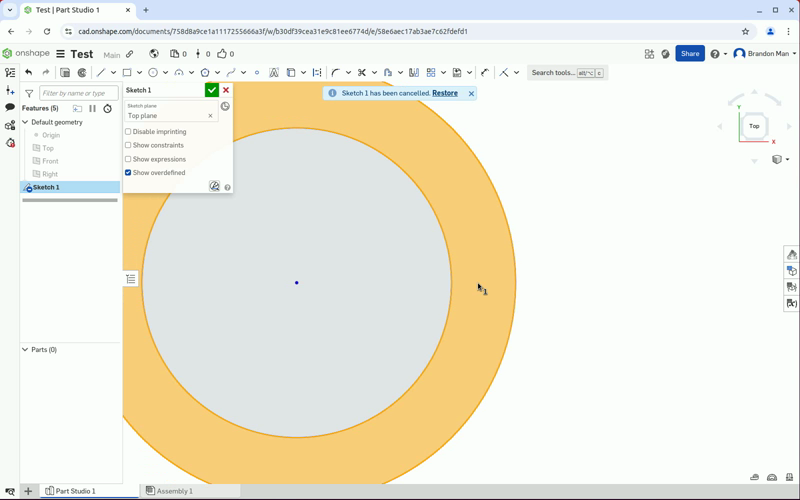
scroll(-6)
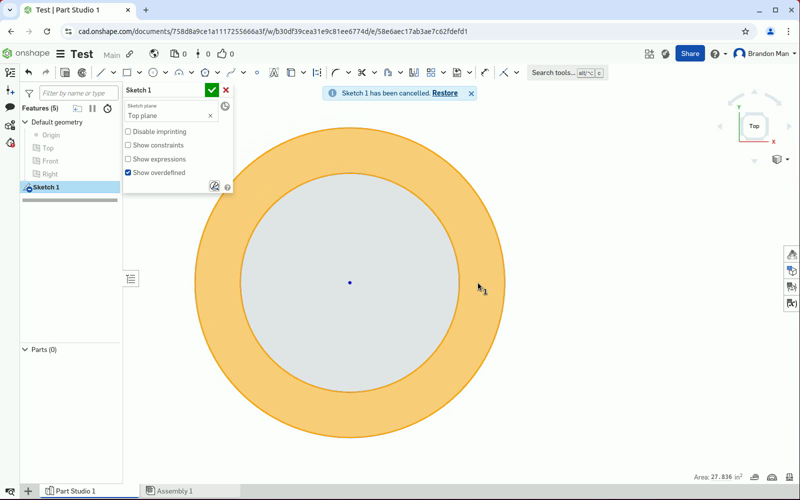
scroll(-6)
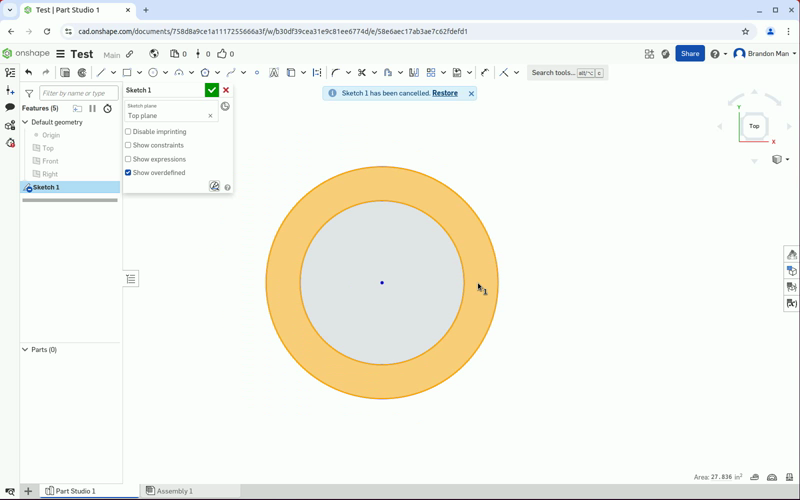
scroll(-6)
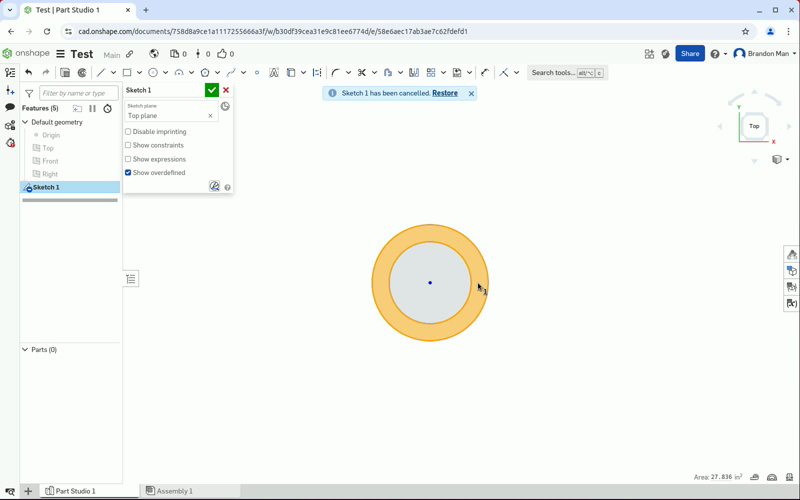
scroll(-6)
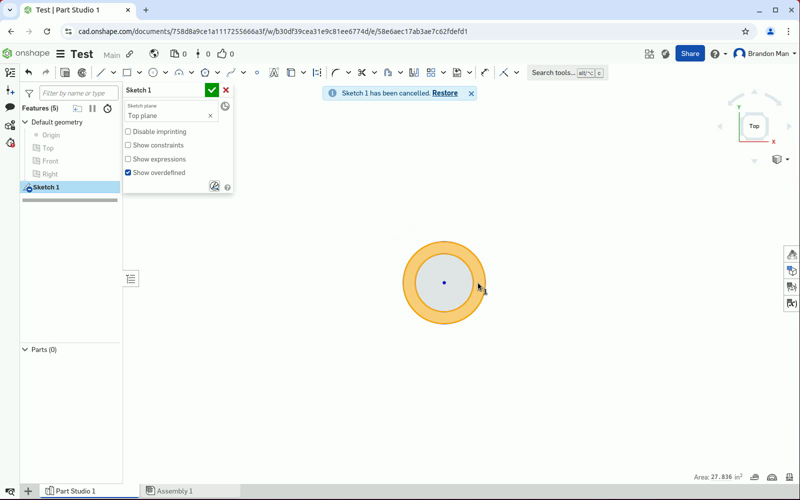
scroll(-6)
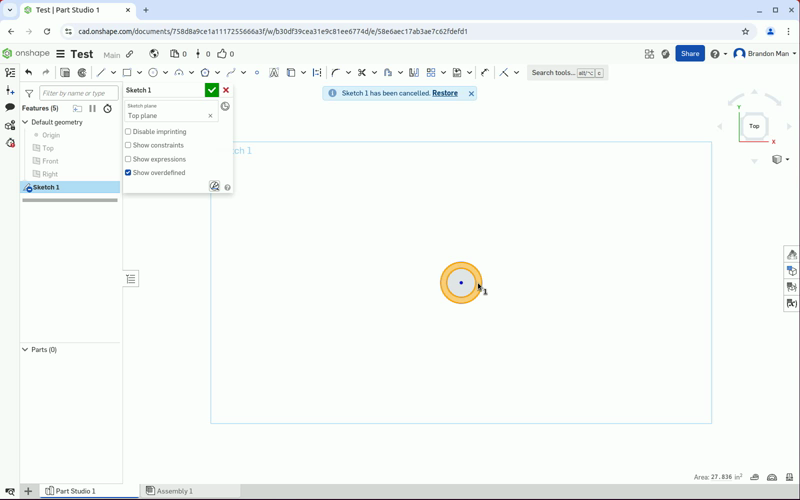
mouse_move(73, 352)
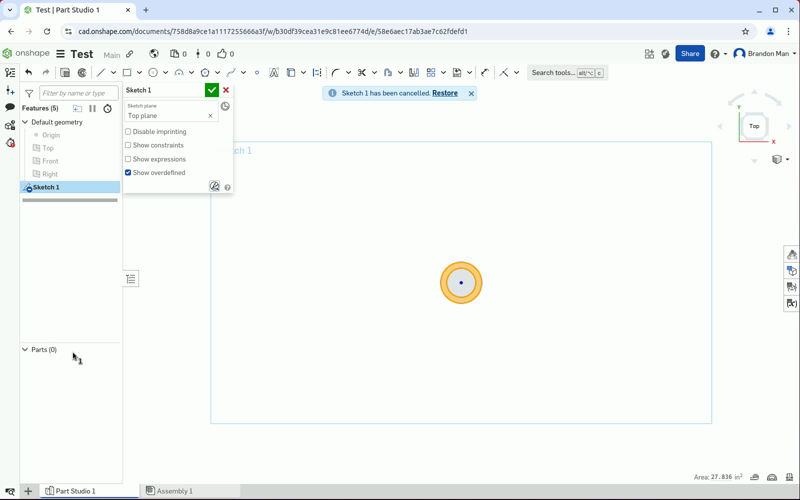
key(shift+y)
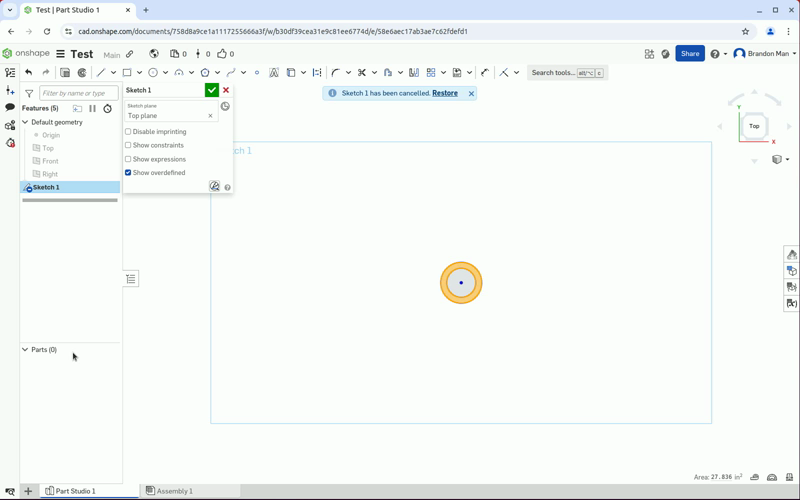
key(shift+e)
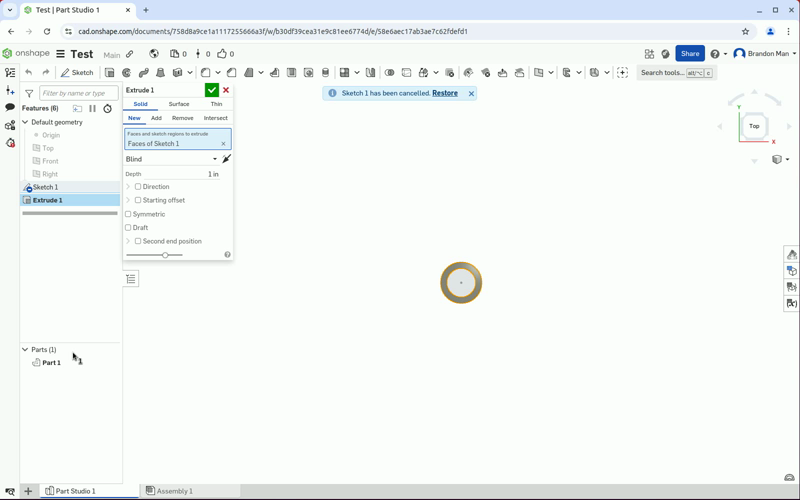
mouse_move(143, 106)
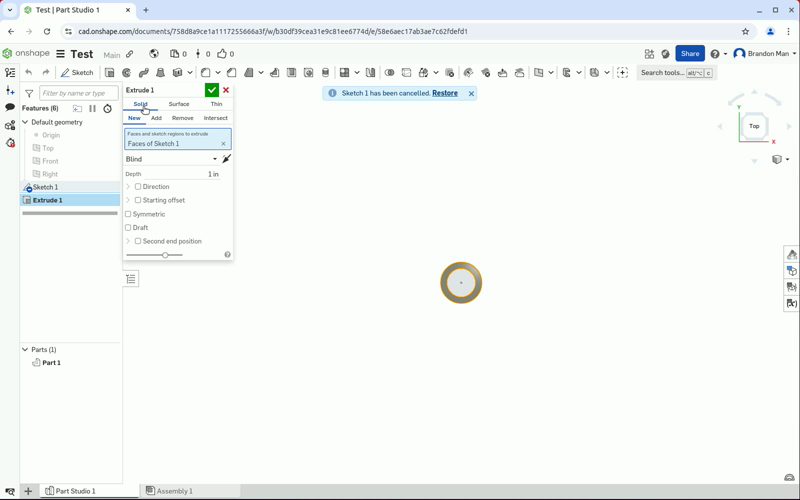
click(143, 106)
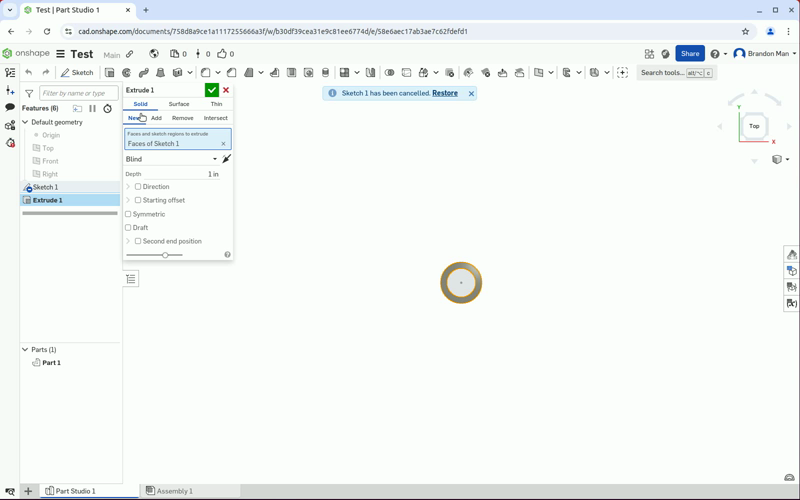
mouse_move(137, 120)
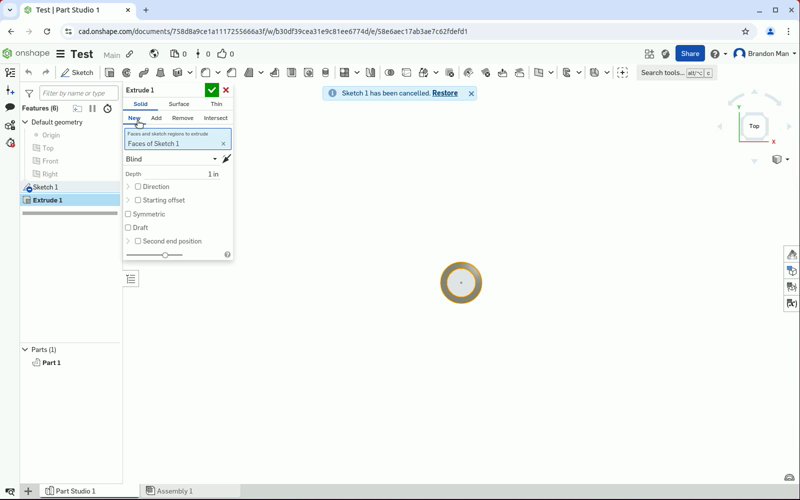
click(137, 120)
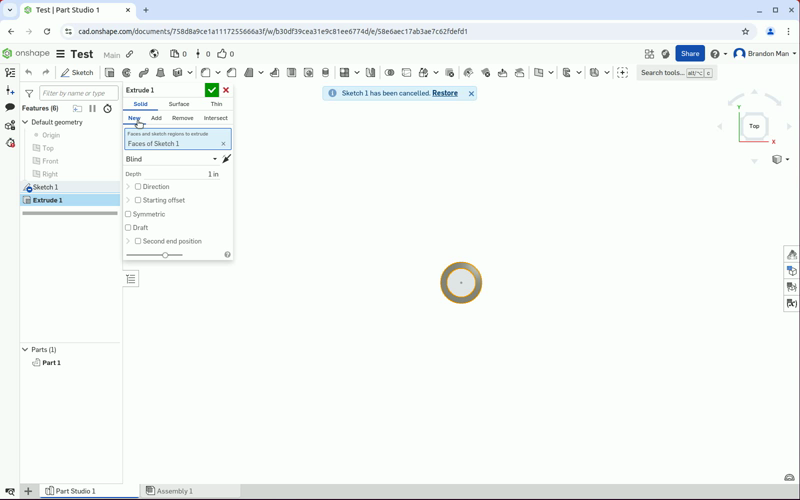
key(tab, 4)
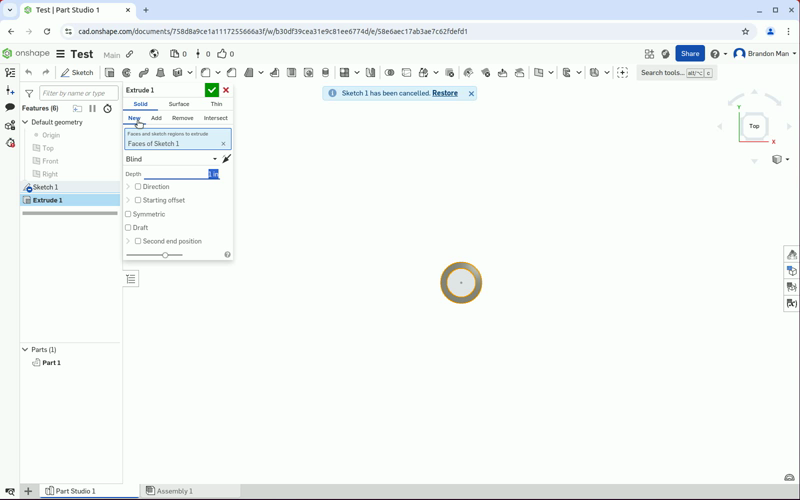
text(24.793)
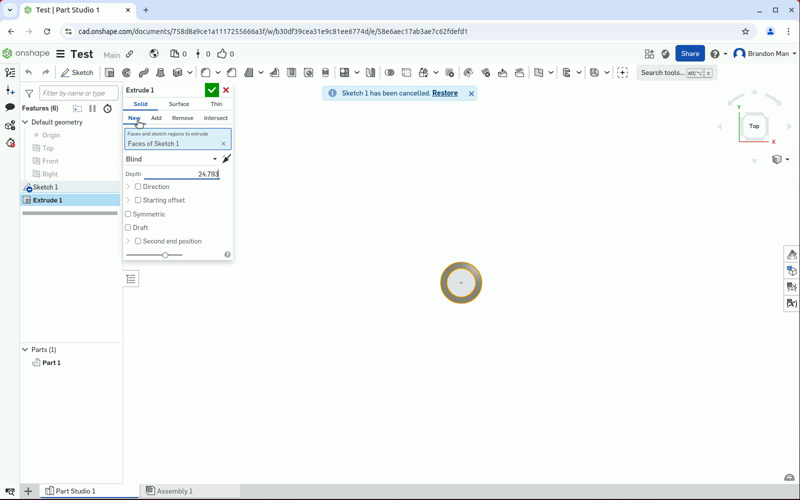
key(enter)
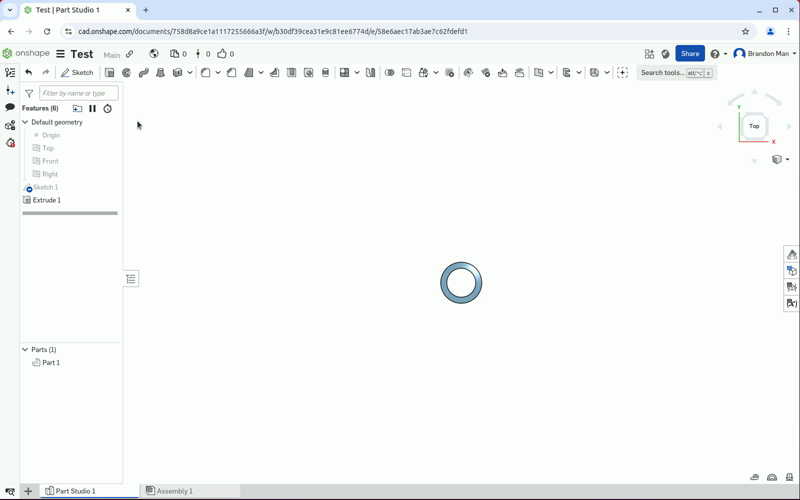
key(shift+h)
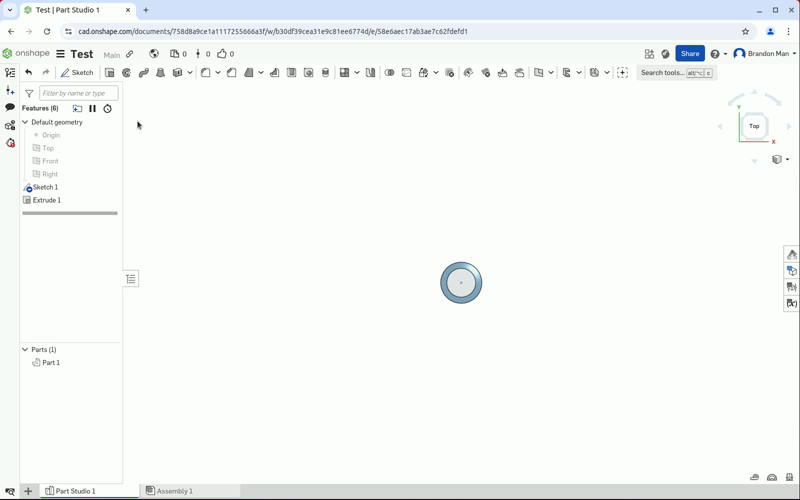
key(shift+h)
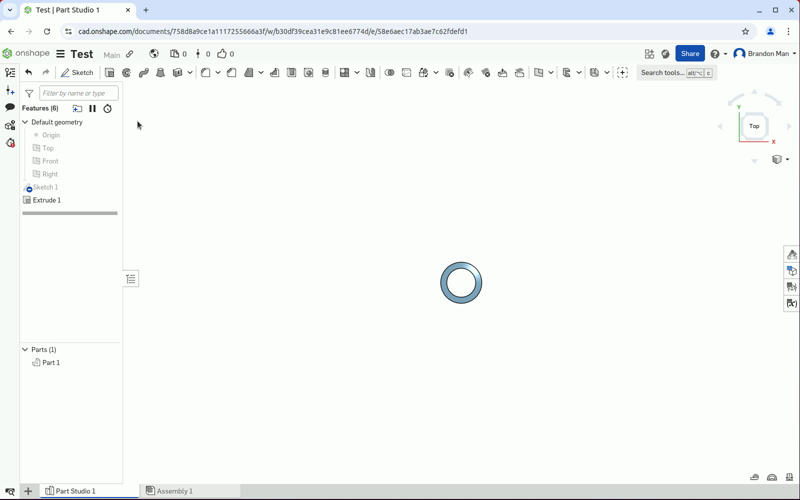
mouse_move(73, 189)
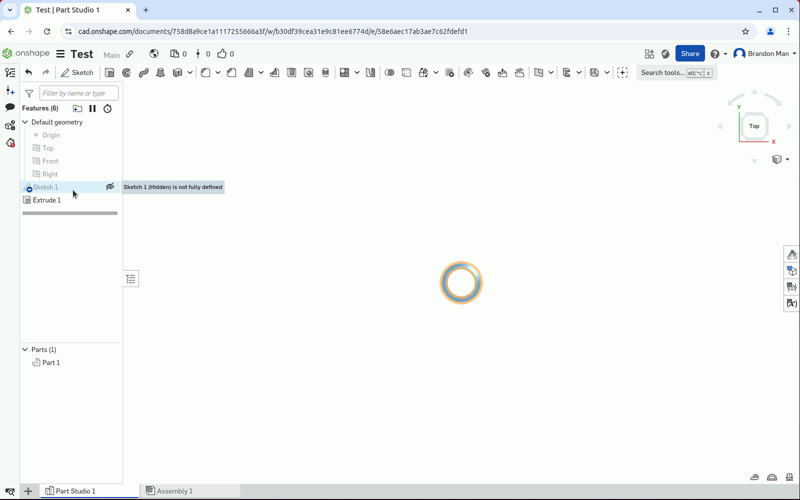
click(73, 189)
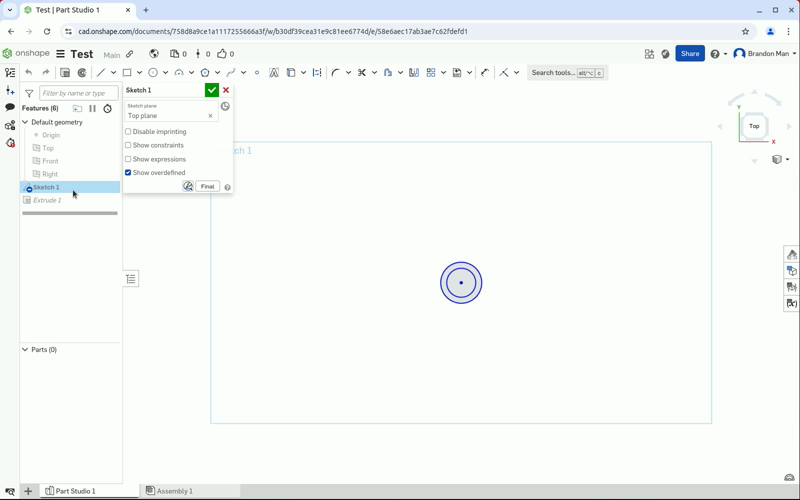
mouse_move(229, 92)
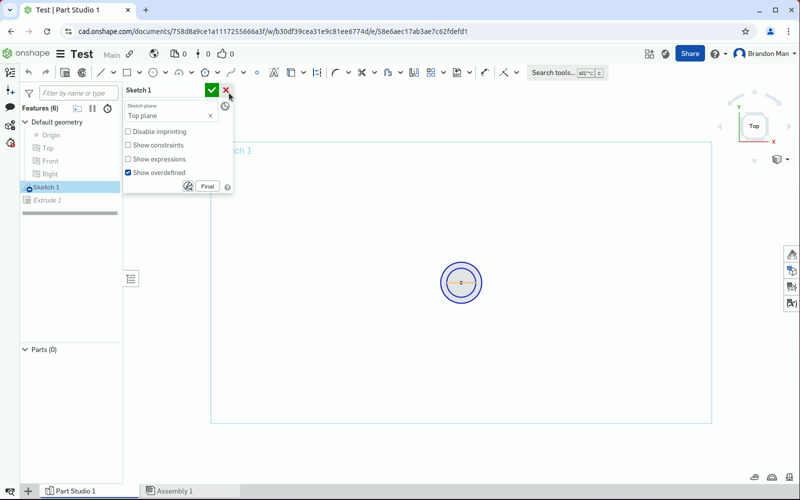
click(229, 92)
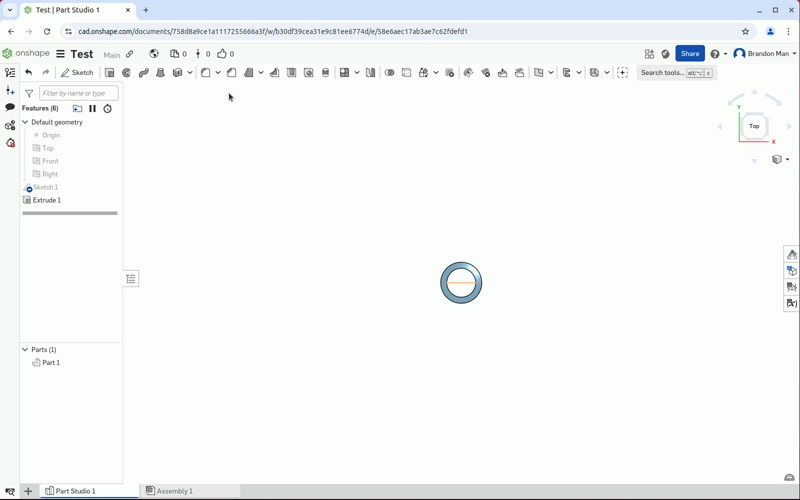
mouse_move(73, 352)
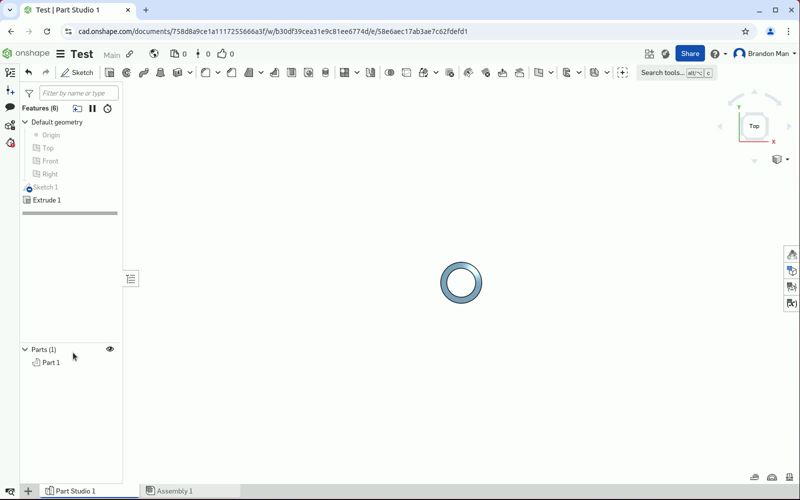
key(y)
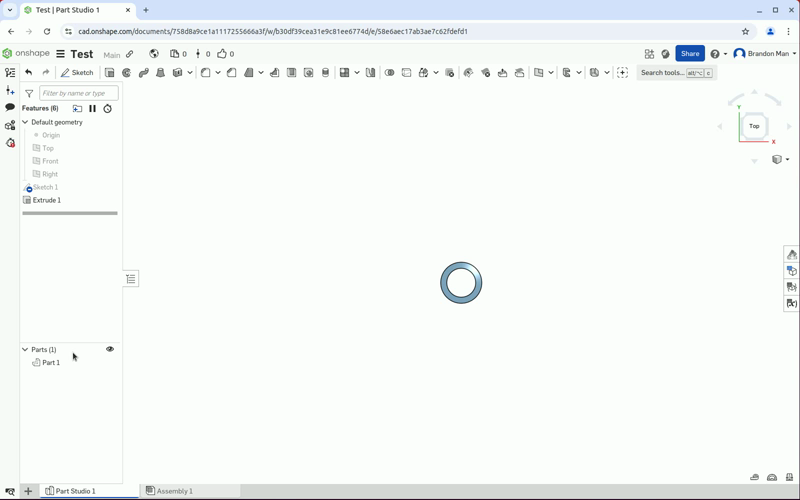
key(shift+p)
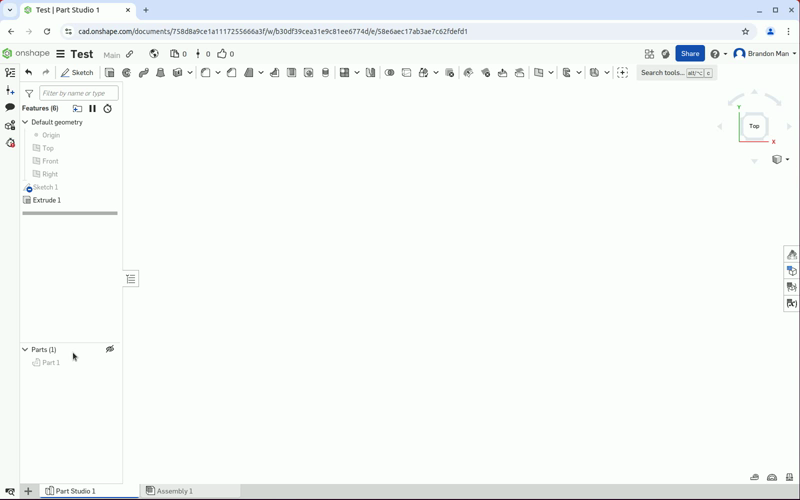
key(space)
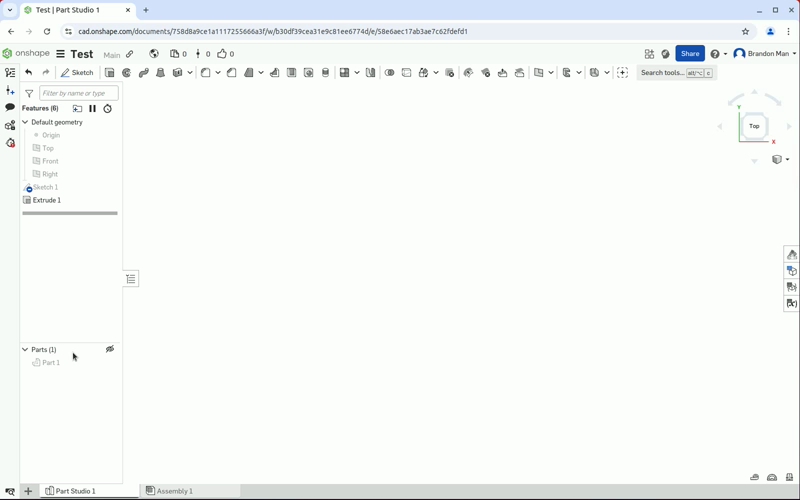
key_down(shift)
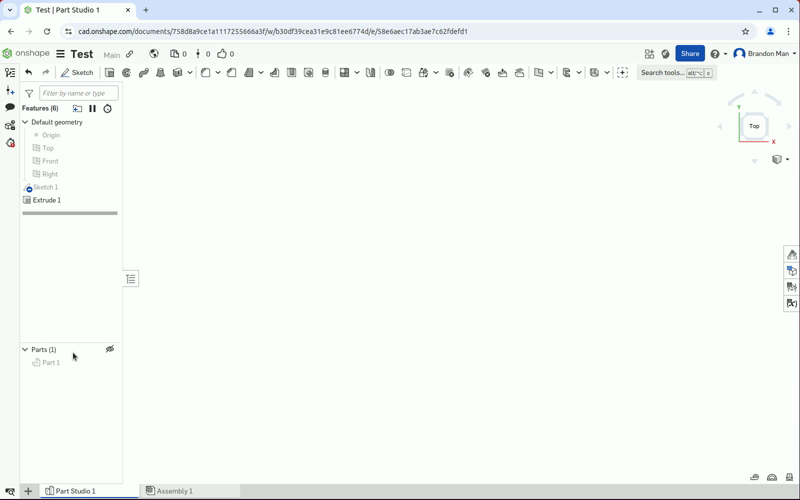
key(up)
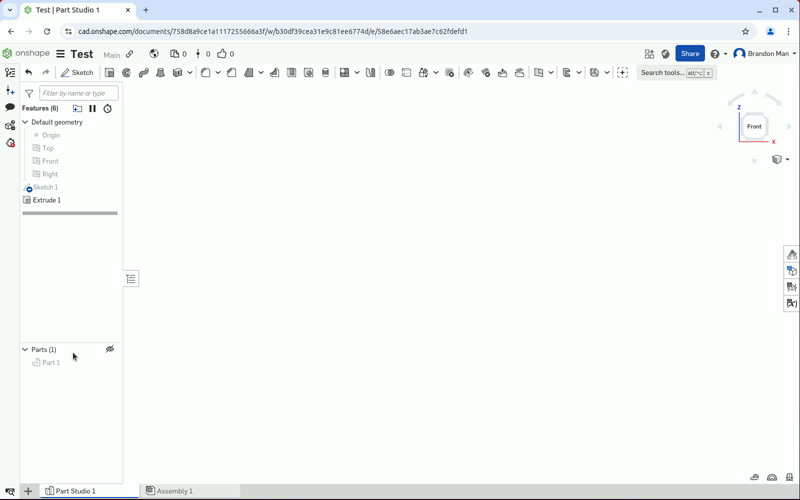
key_up(shift)
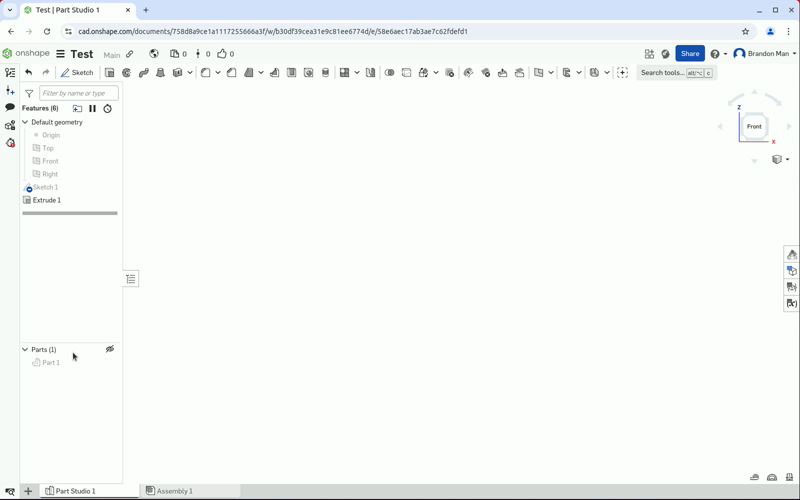
mouse_move(73, 352)
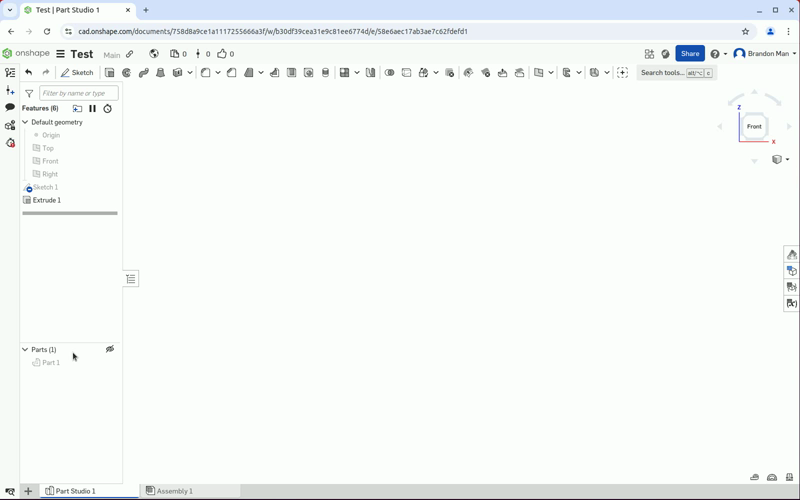
key(shift+y)
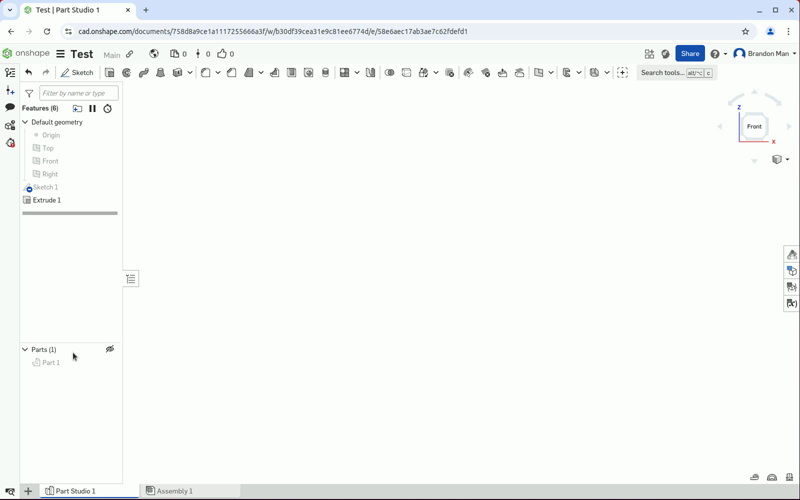
key(shift+s)
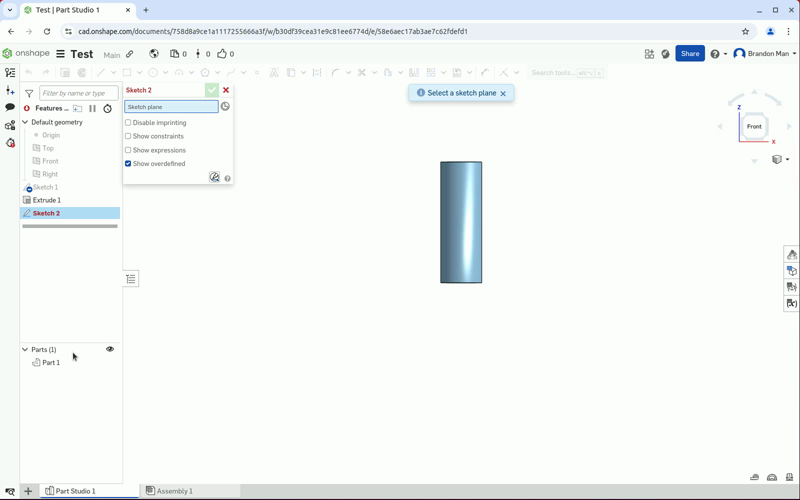
mouse_move(73, 163)
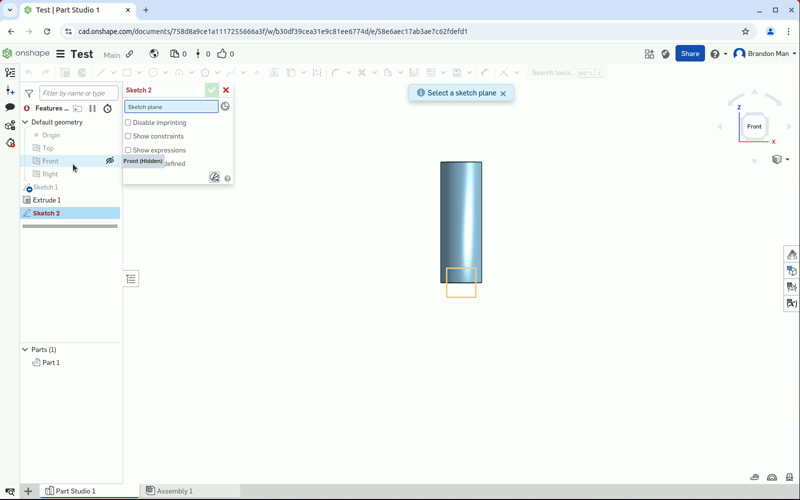
click(73, 163)
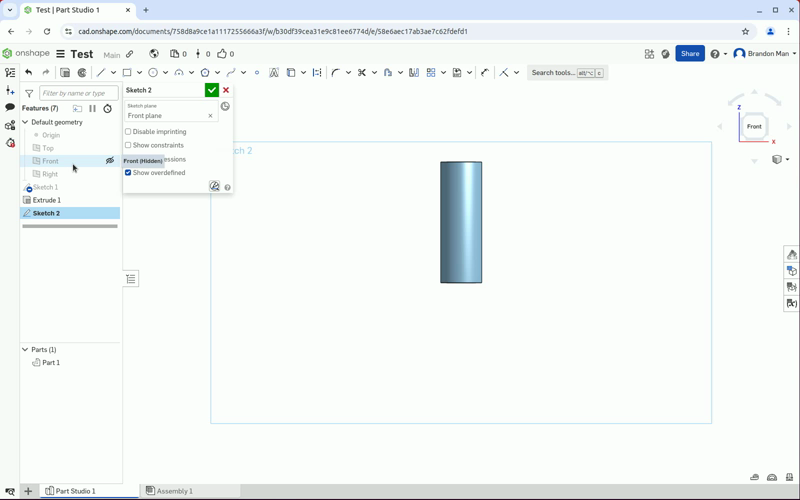
mouse_move(73, 352)
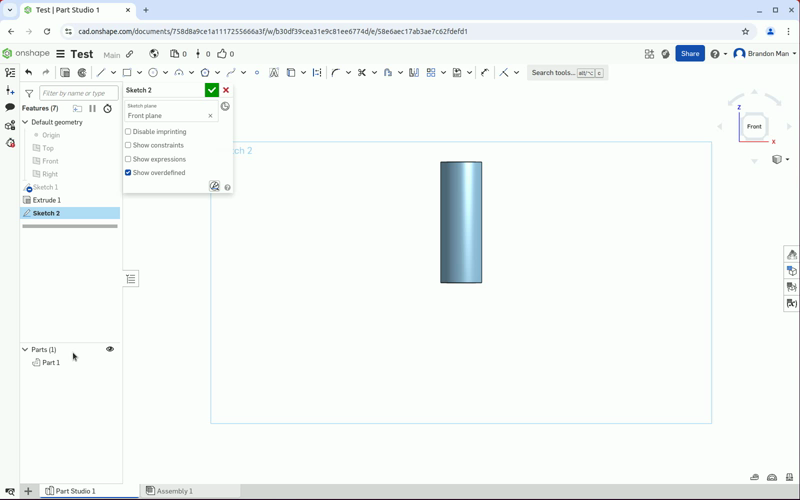
key(y)
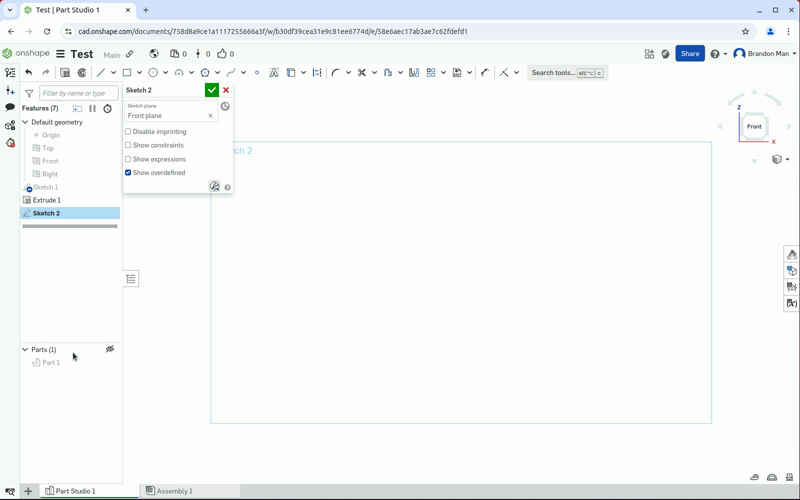
key(l)
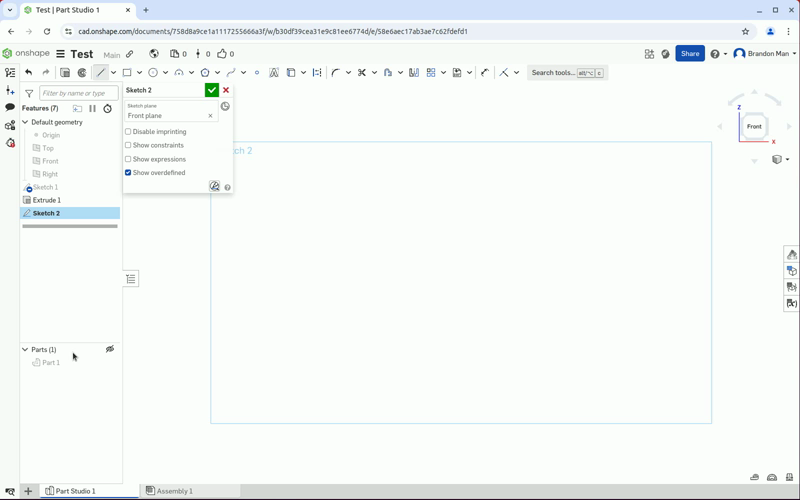
key_down(shift)
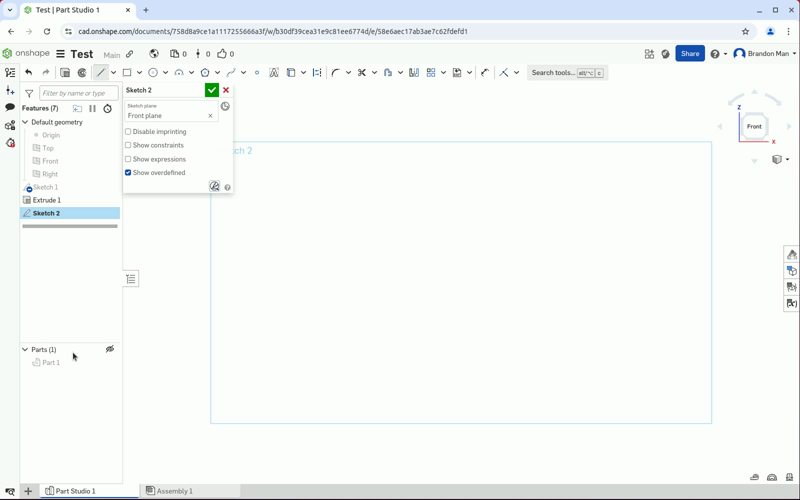
mouse_move(396, 238)
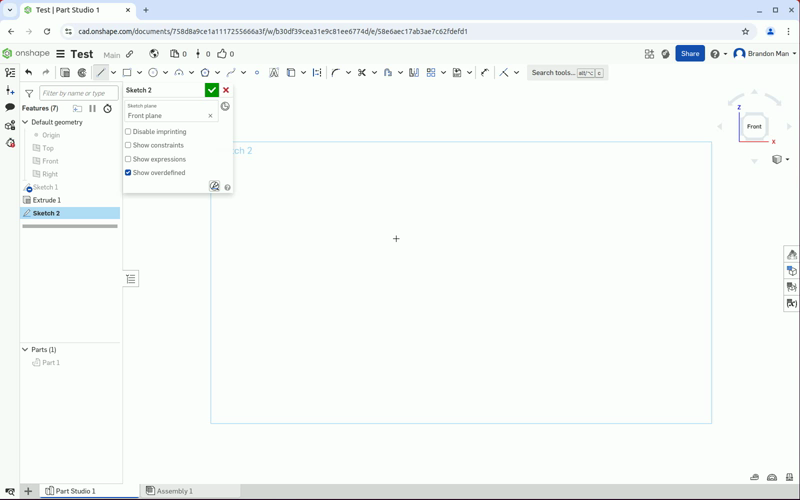
click(396, 238)
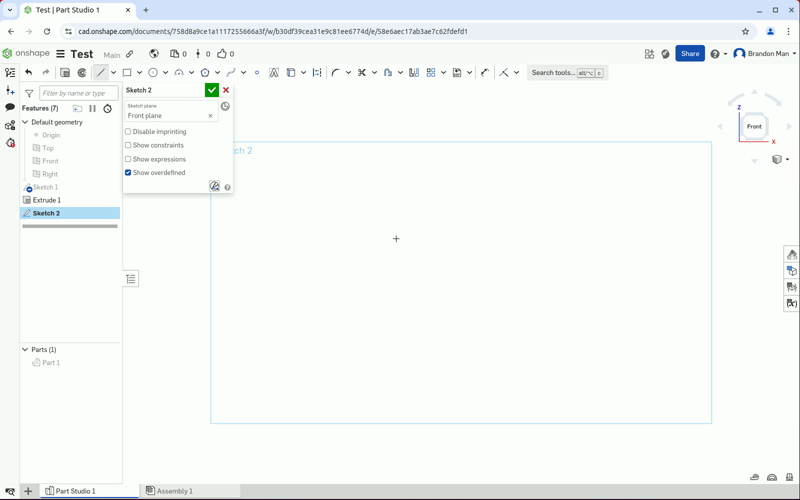
key_up(shift)
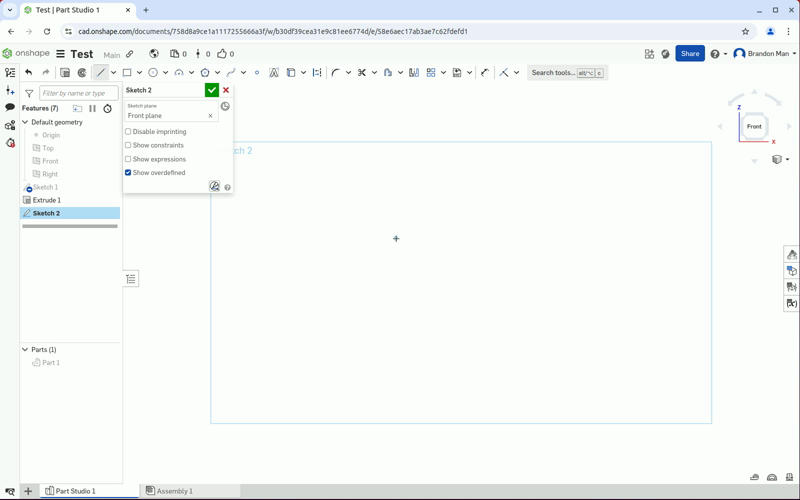
key_down(shift)
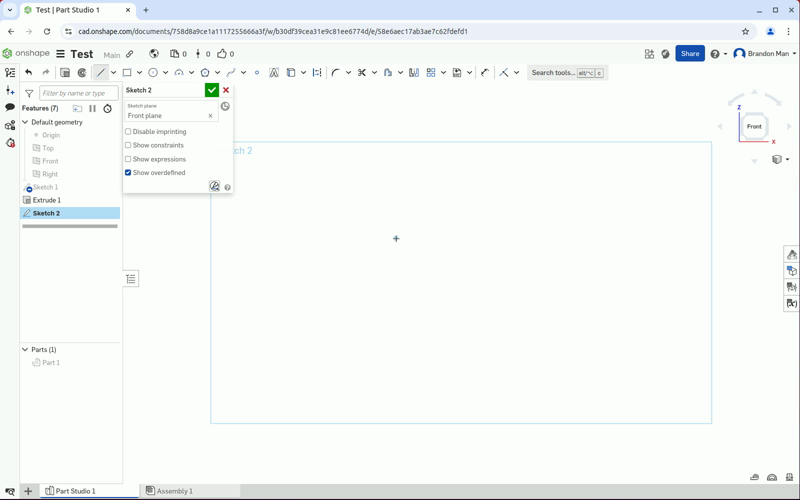
mouse_move(512, 145)
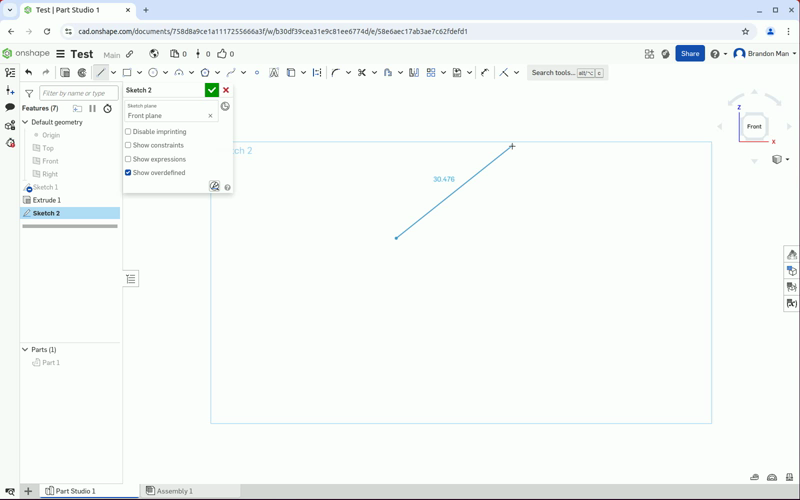
click(512, 145)
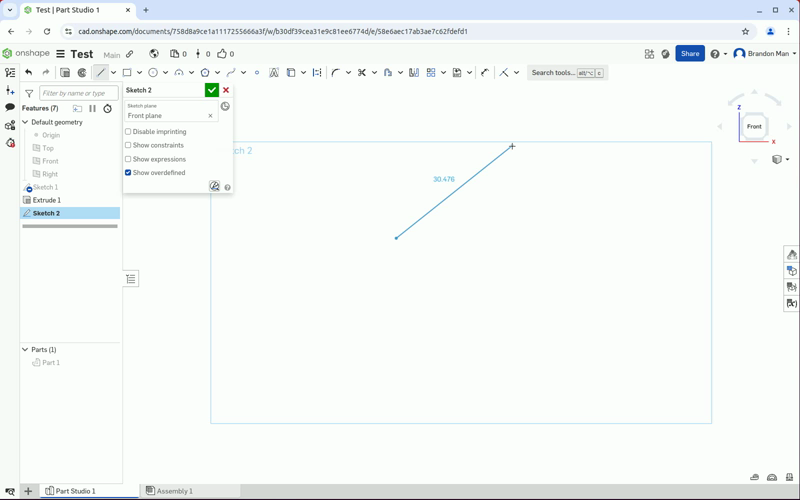
key_up(shift)
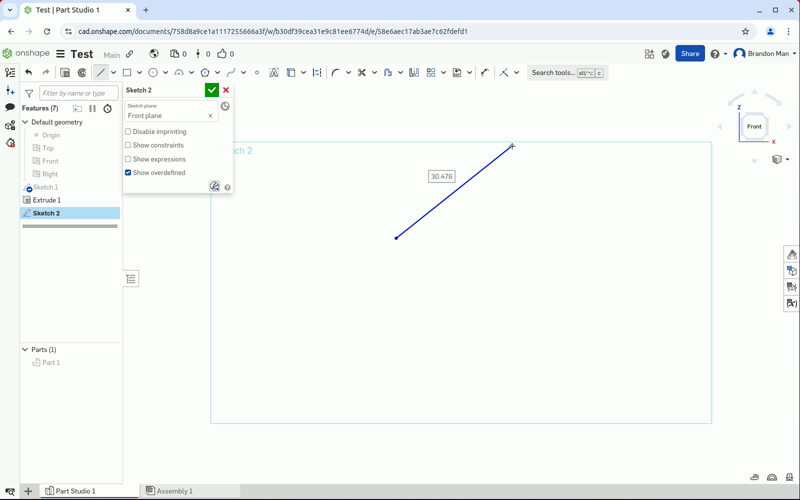
key_down(shift)
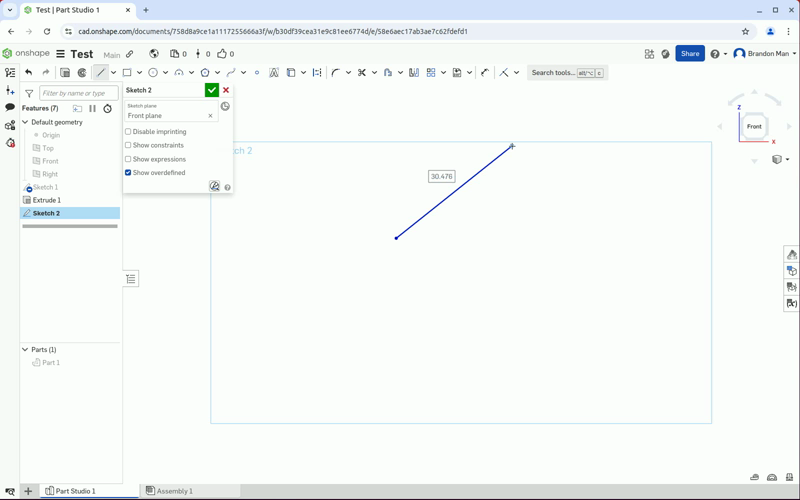
mouse_move(396, 145)
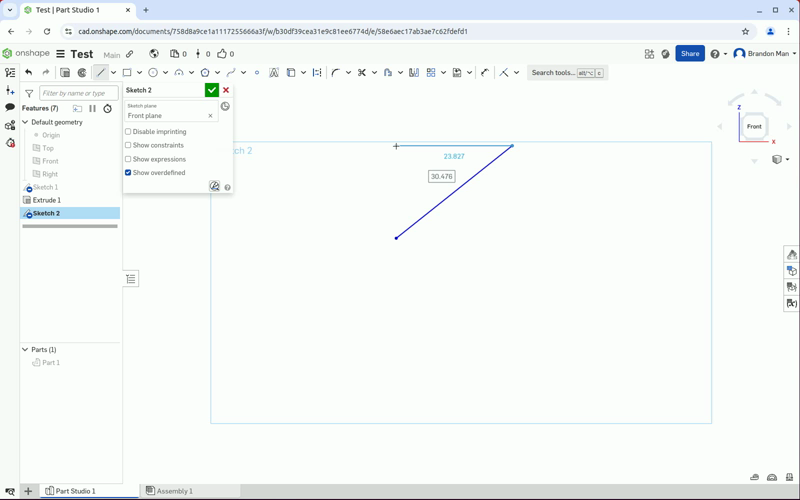
click(396, 145)
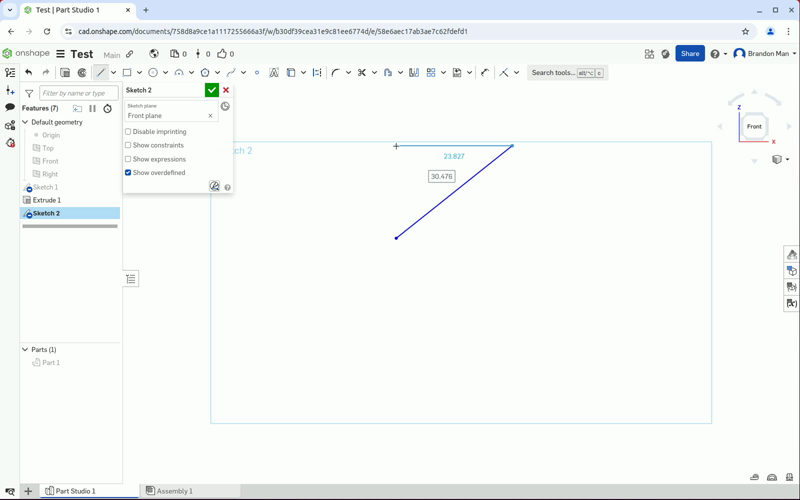
key_up(shift)
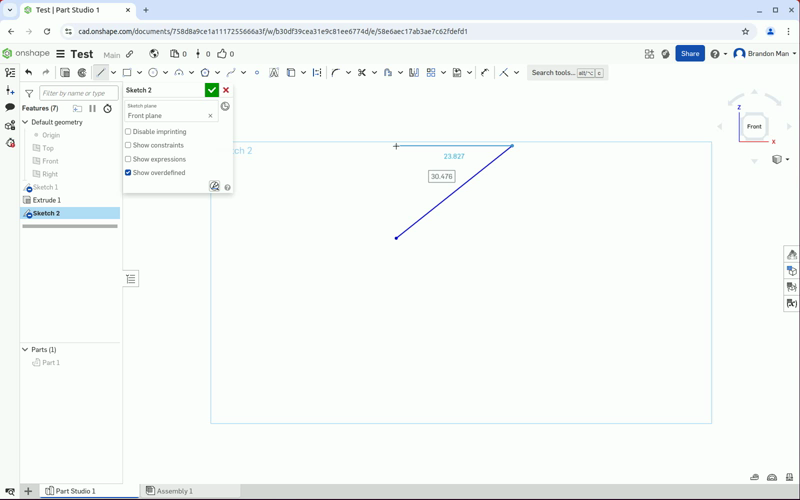
key_down(shift)
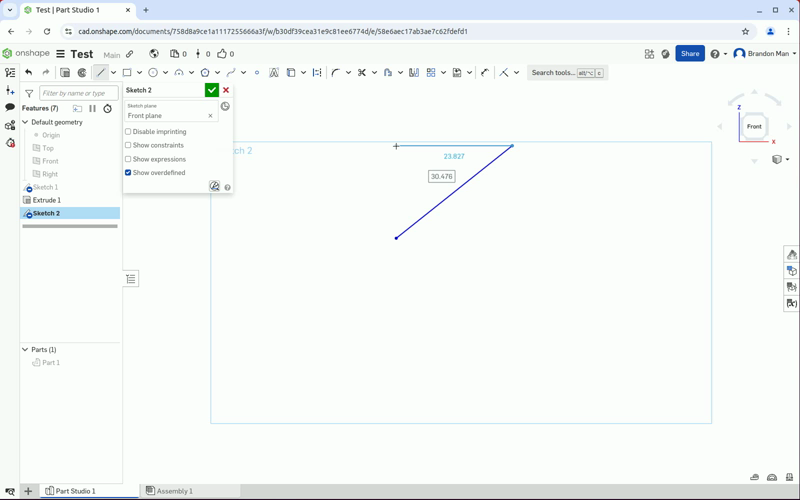
mouse_move(396, 238)
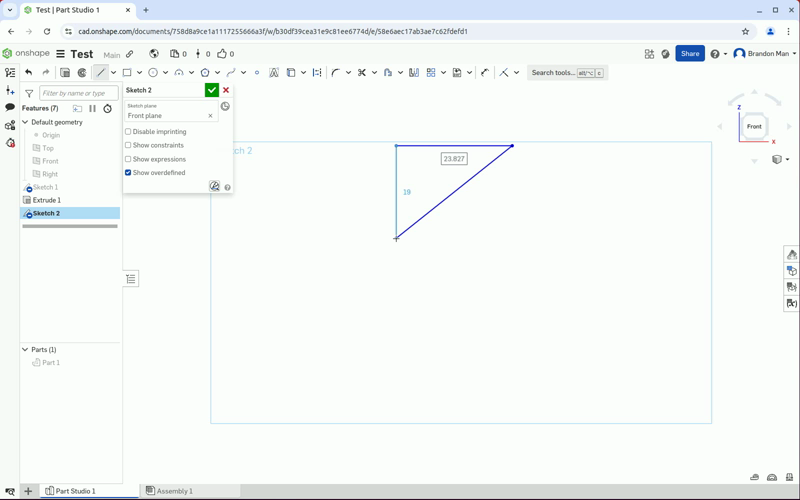
key_up(shift)
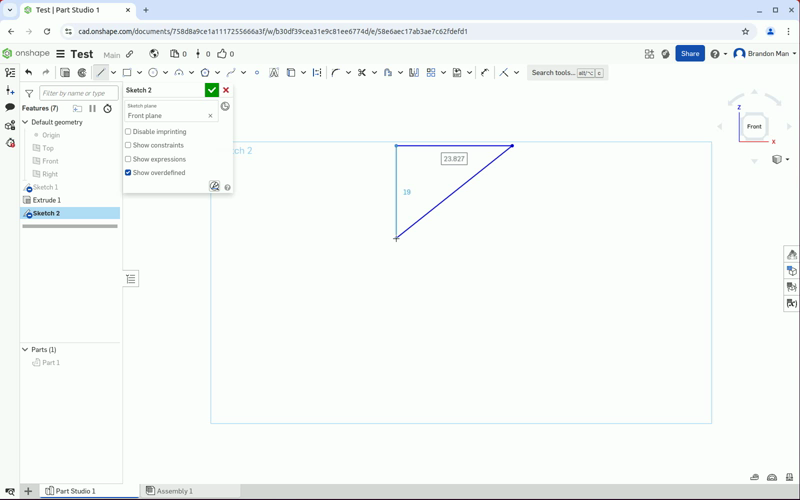
click(396, 238)
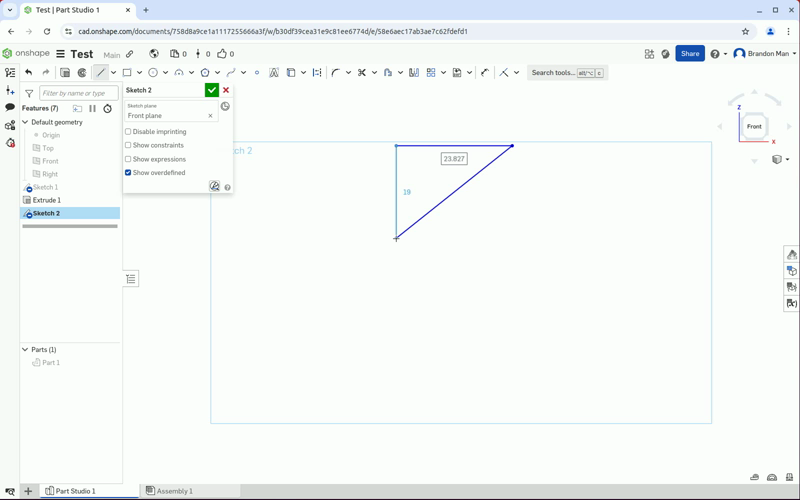
key(esc)
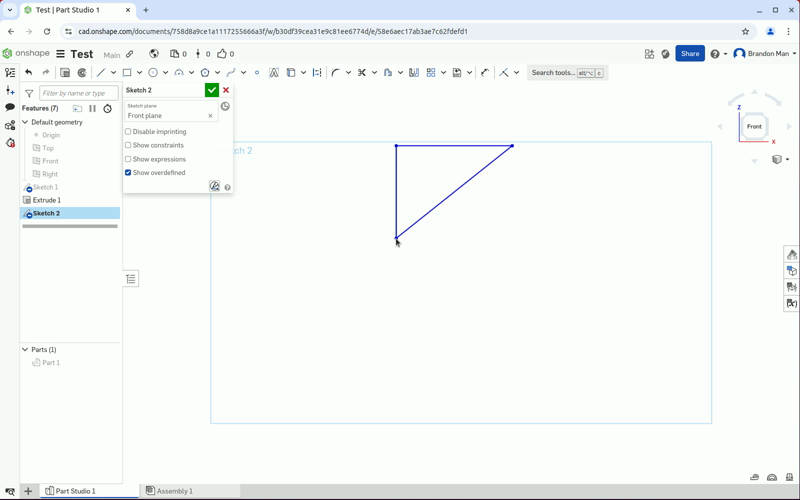
mouse_move(427, 182)
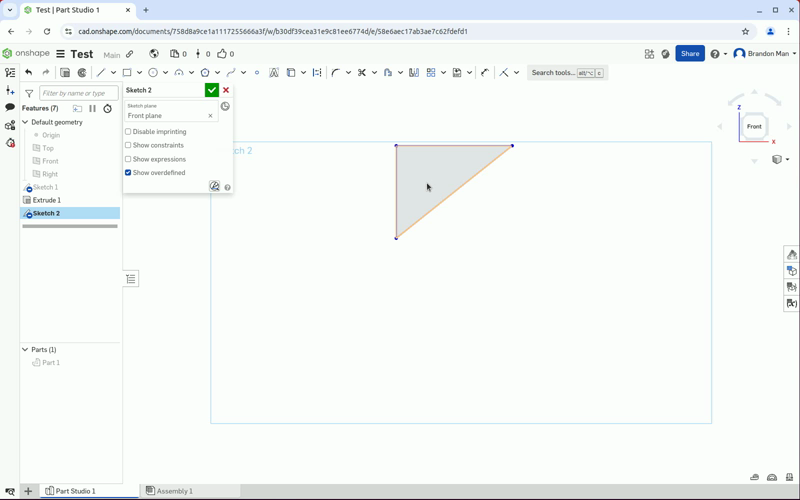
click(427, 182)
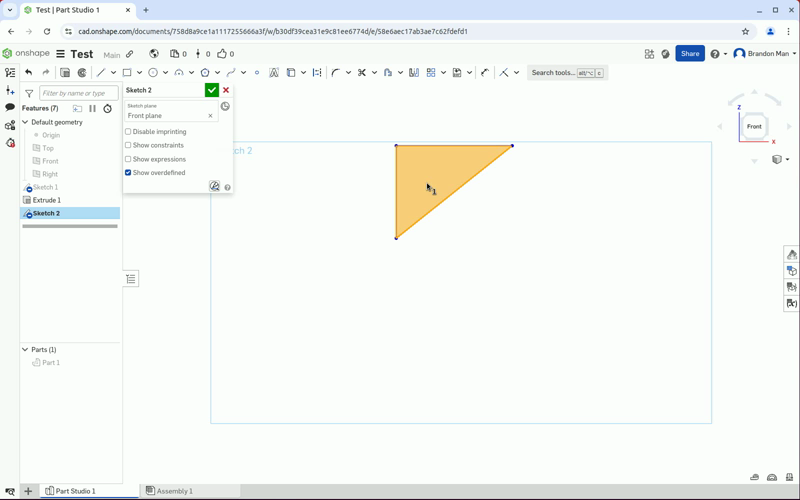
mouse_move(73, 352)
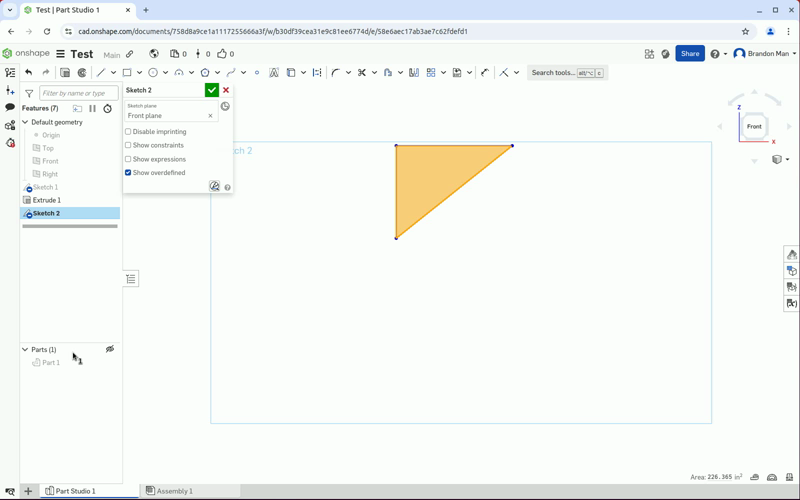
key(shift+y)
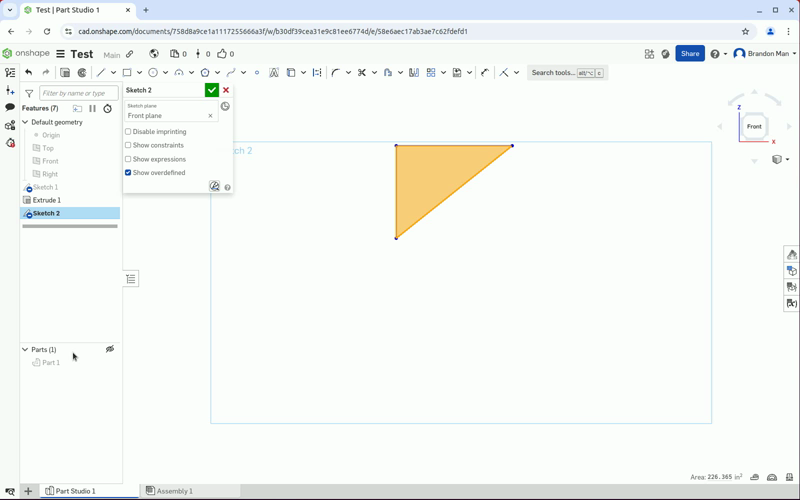
key(shift+e)
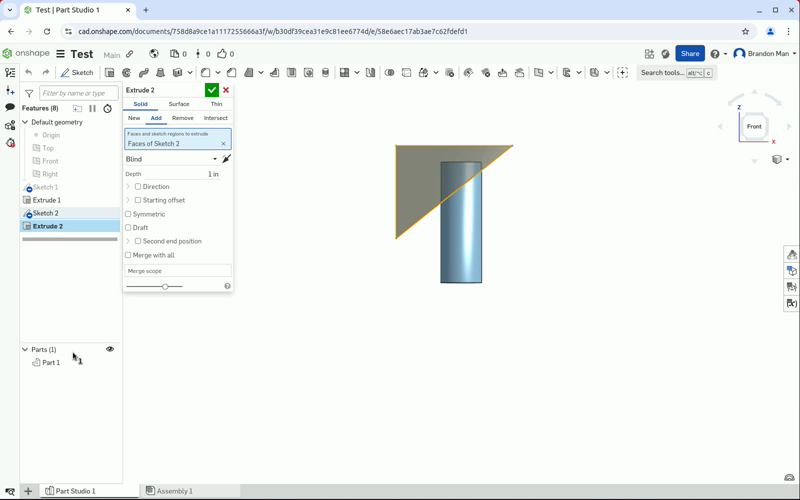
mouse_move(143, 106)
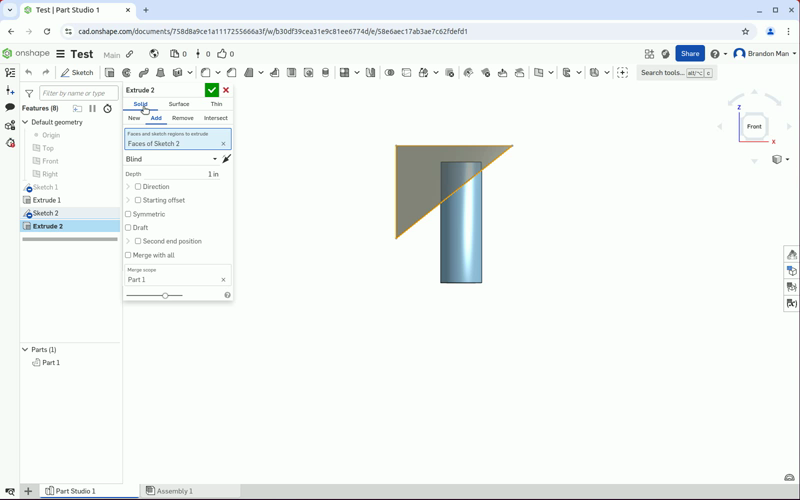
click(143, 106)
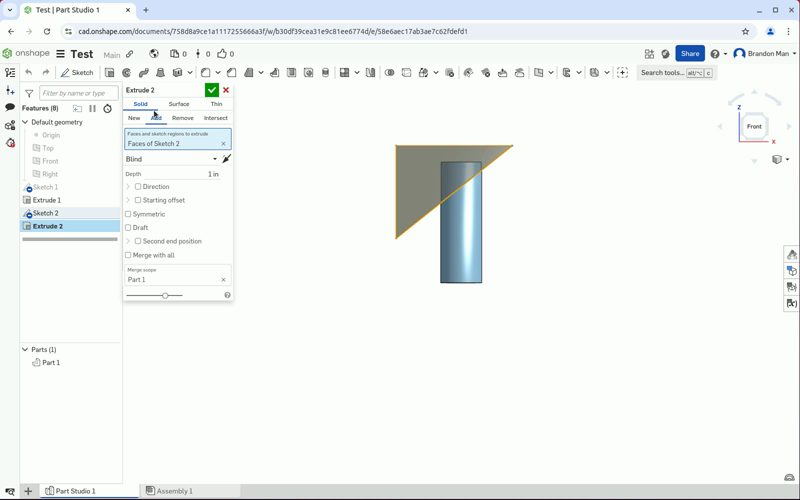
mouse_move(186, 120)
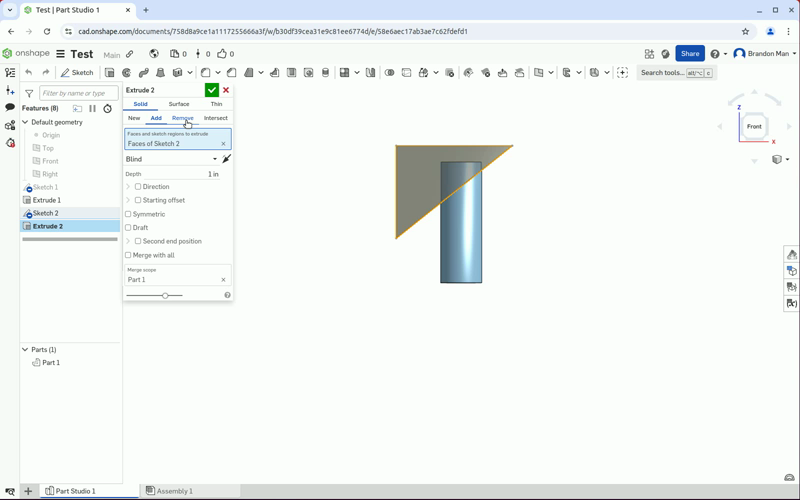
click(186, 120)
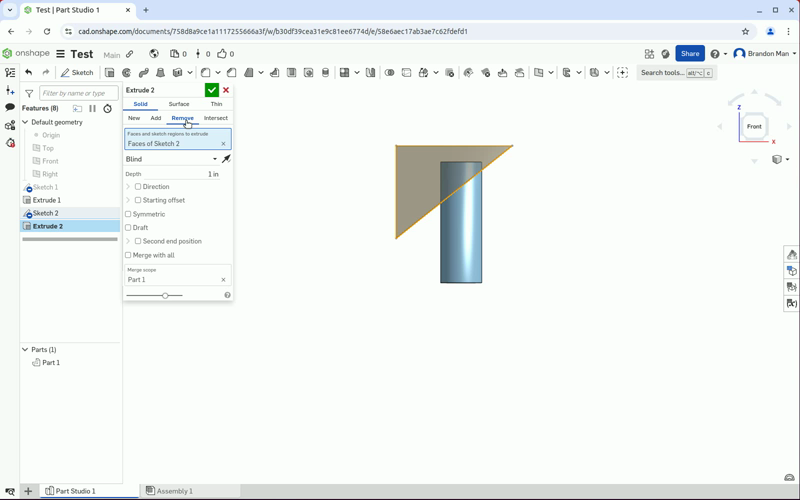
key(tab, 4)
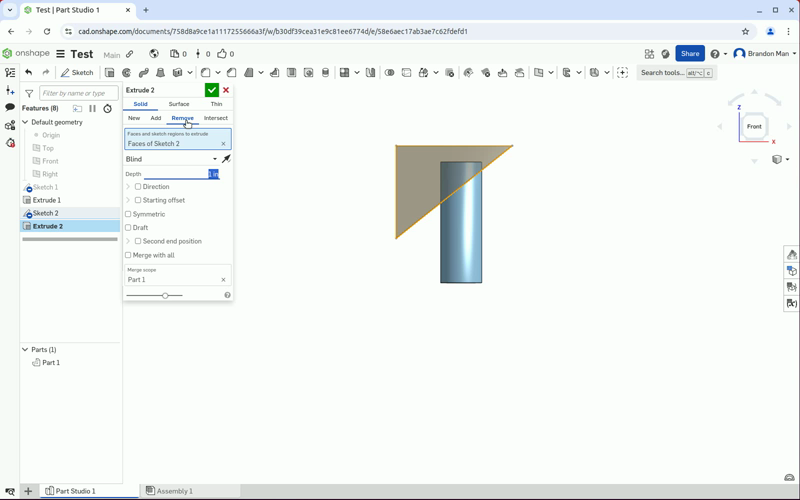
text(13.962)
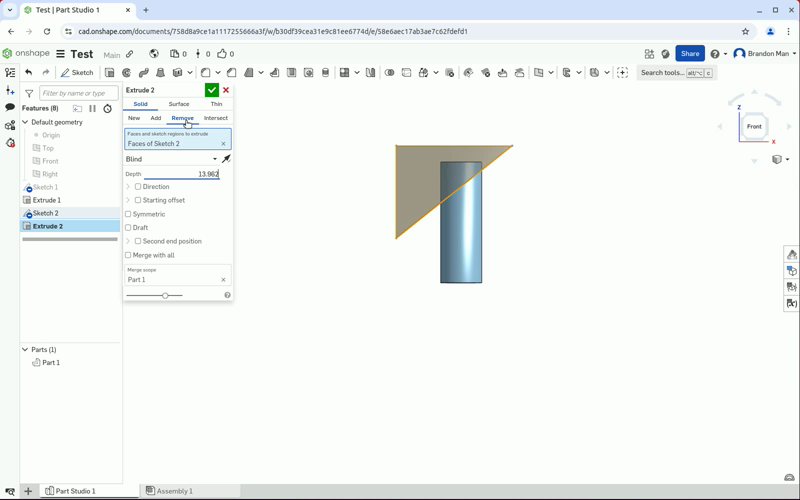
key(tab, 3)
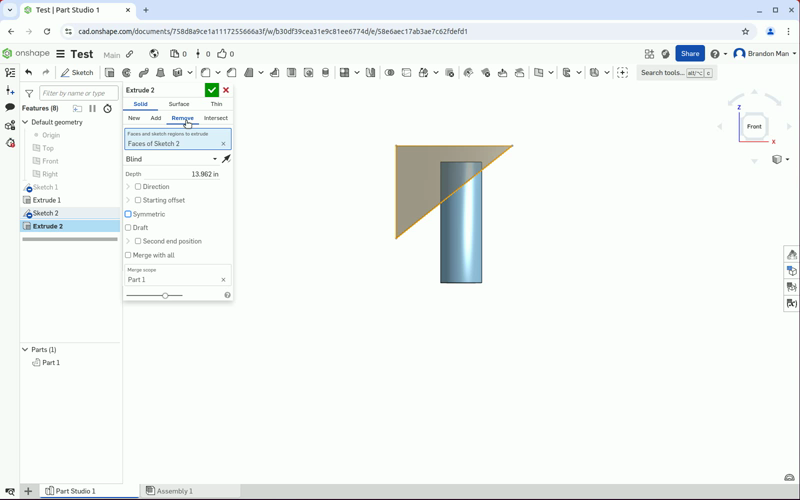
key(space)
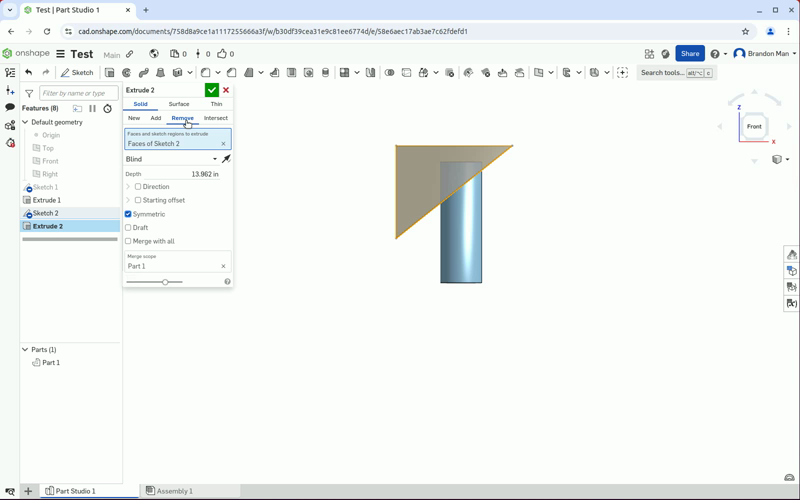
key(tab, 2)
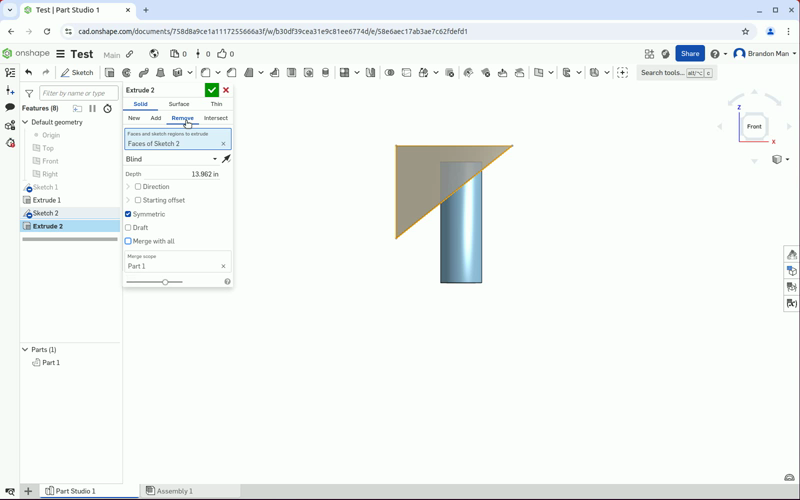
key(space)
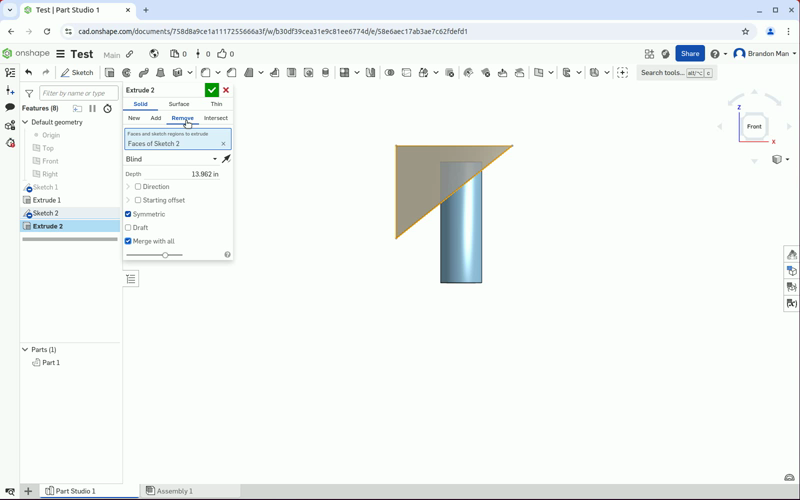
key(enter)
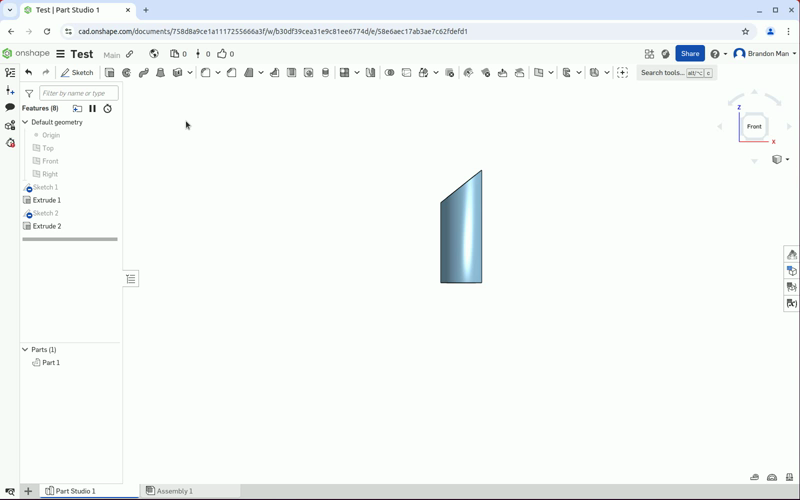
key(shift+h)
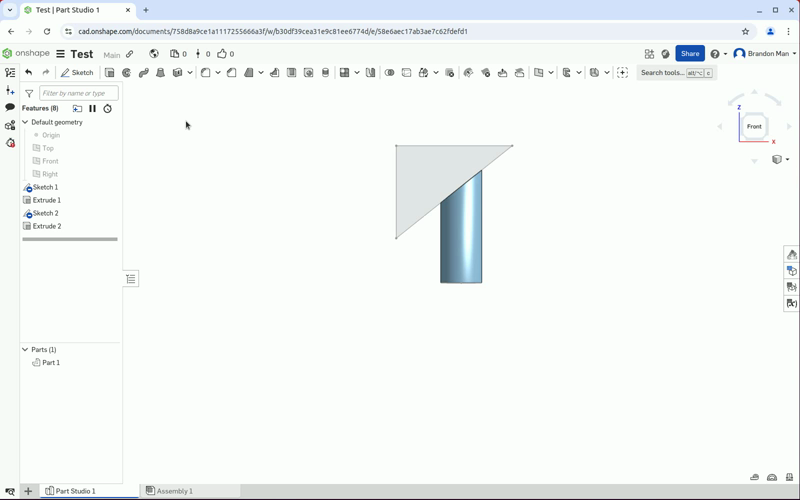
key(shift+h)
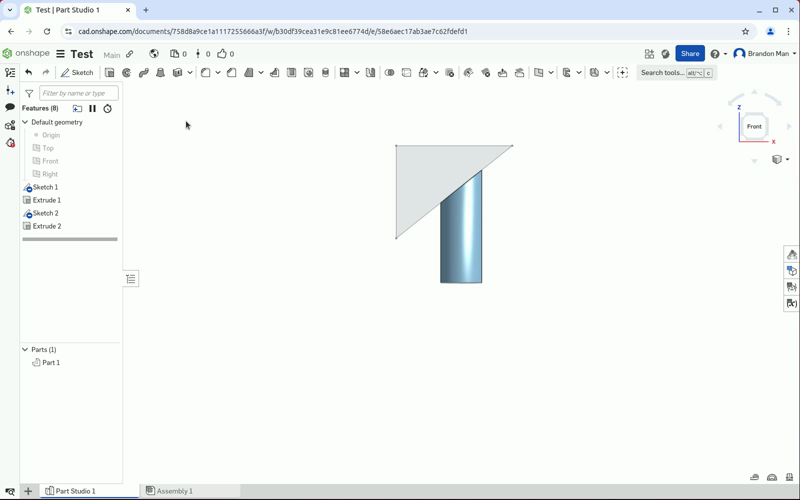
key(shift+7)
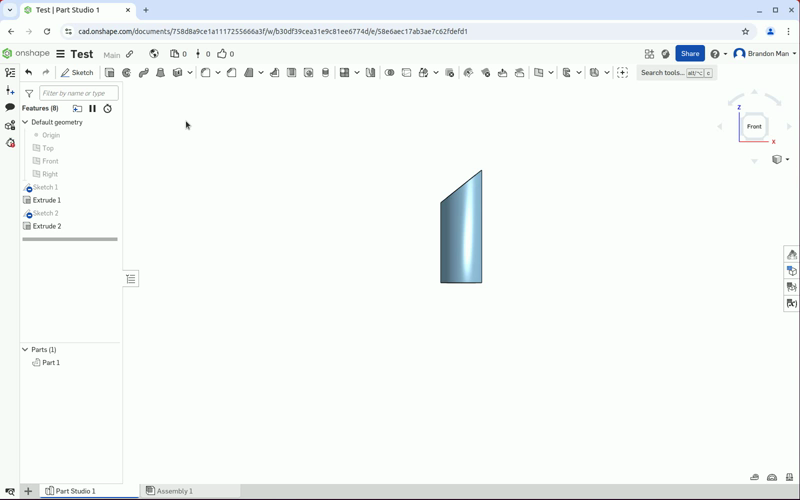
key(left, 2)
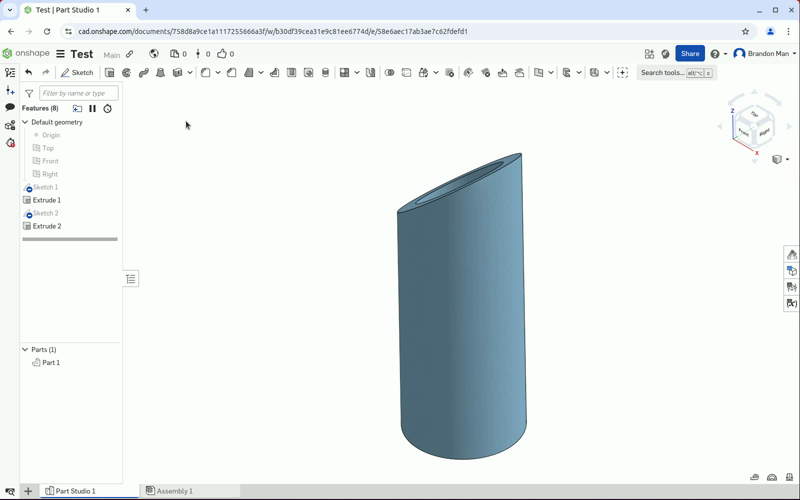
key(down, 2)
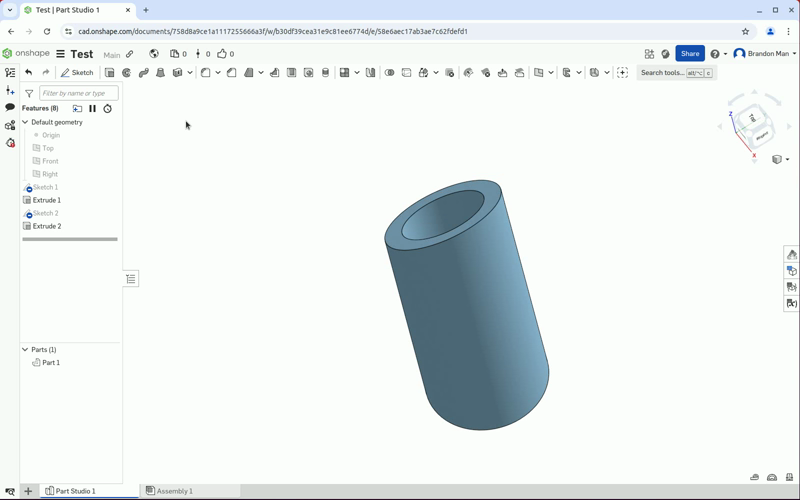
key(up, 2)
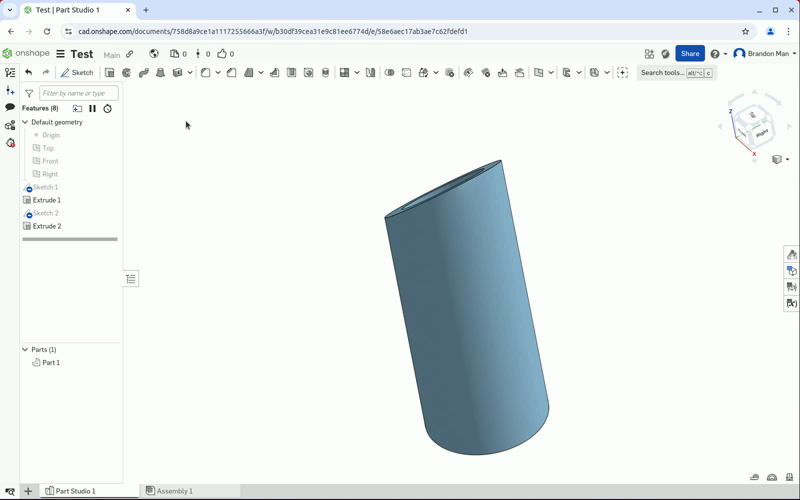
key(right, 2)
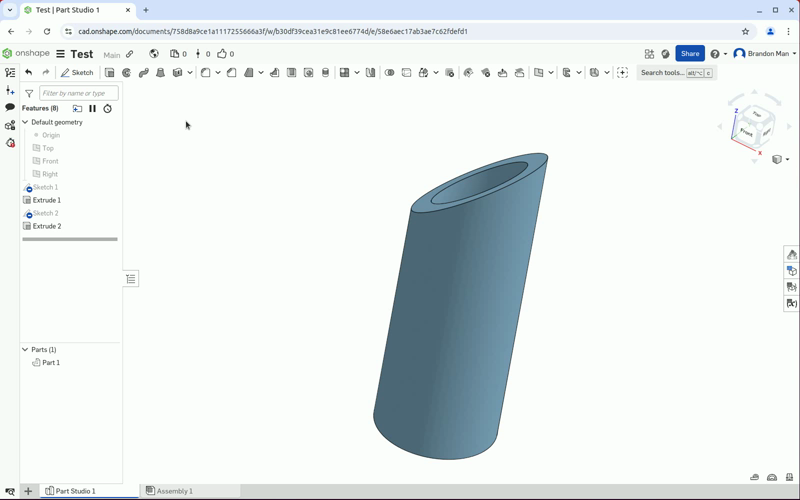
mouse_move(73, 189)
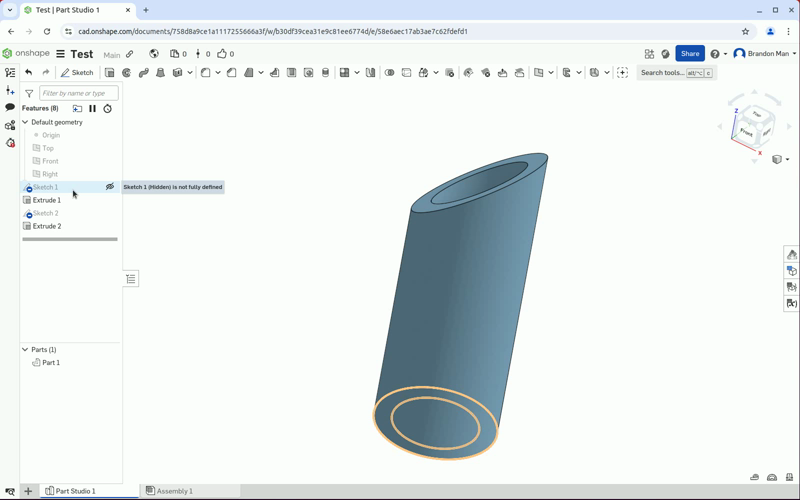
click(73, 189)